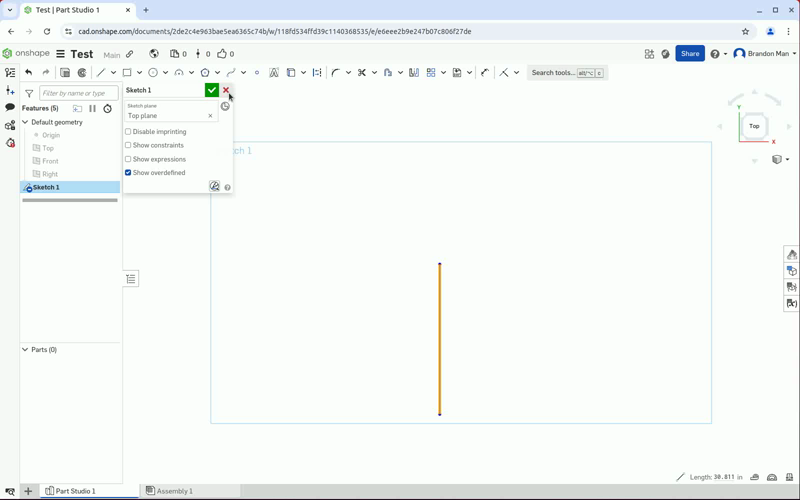
key(shift+h)
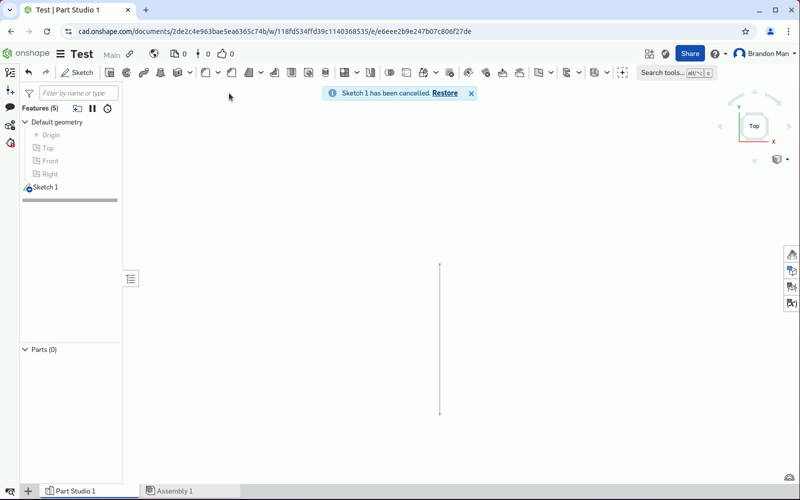
mouse_move(73, 352)
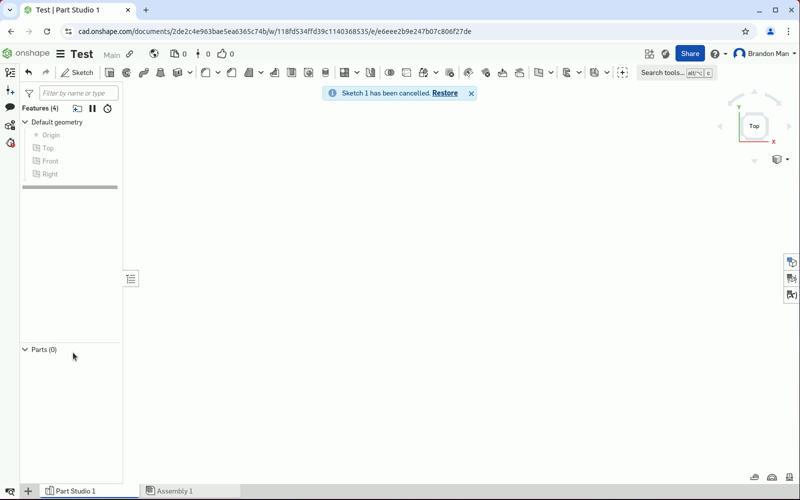
key(y)
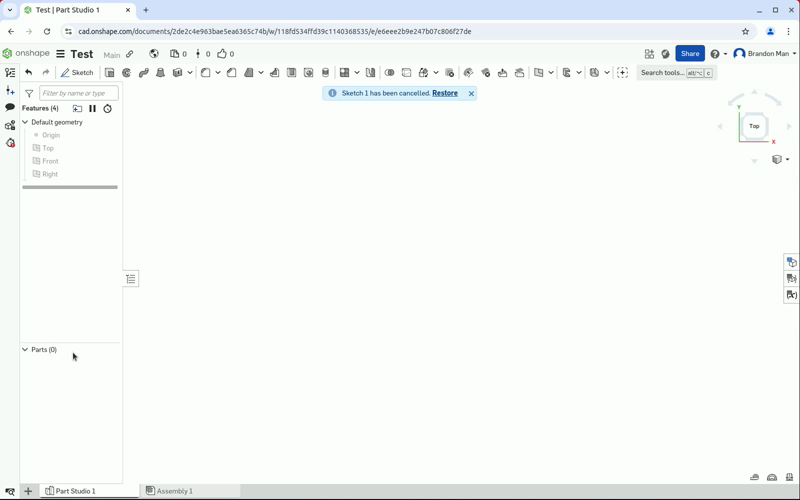
key(shift+p)
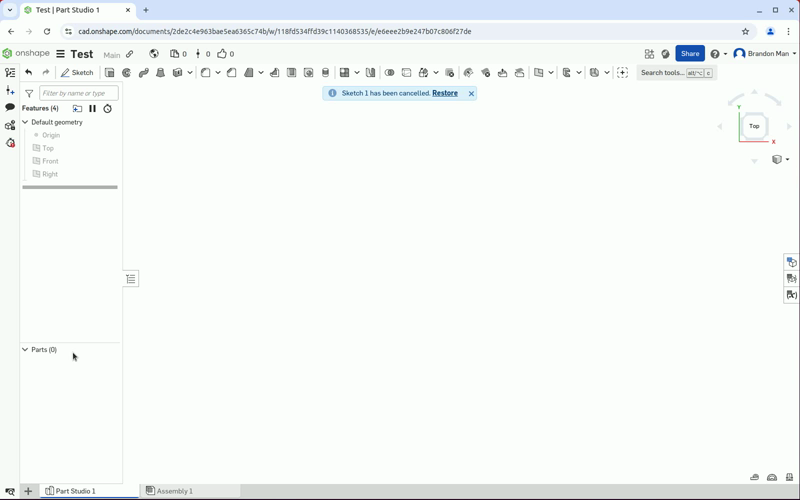
key(space)
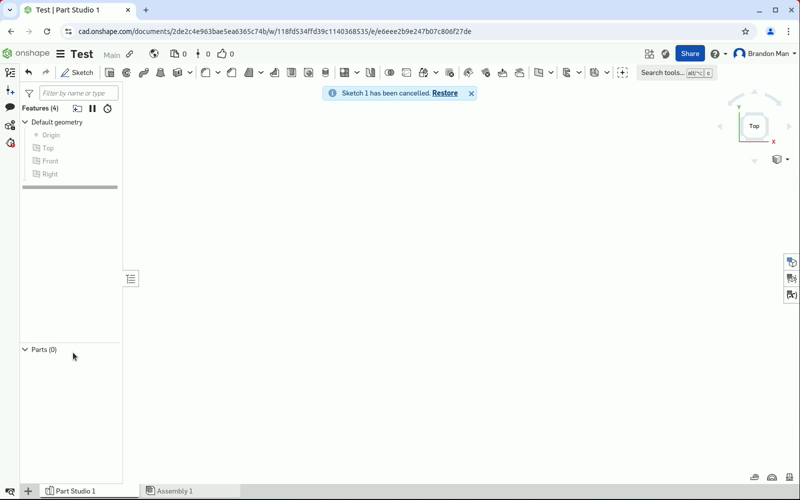
key_down(shift)
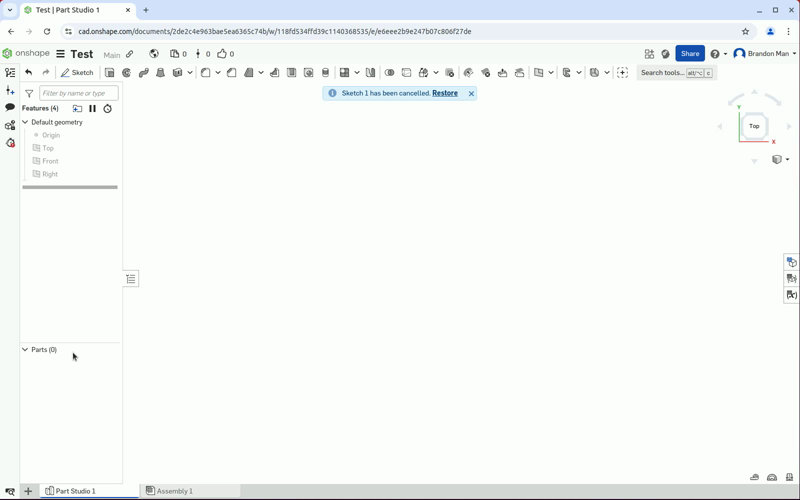
key(up)
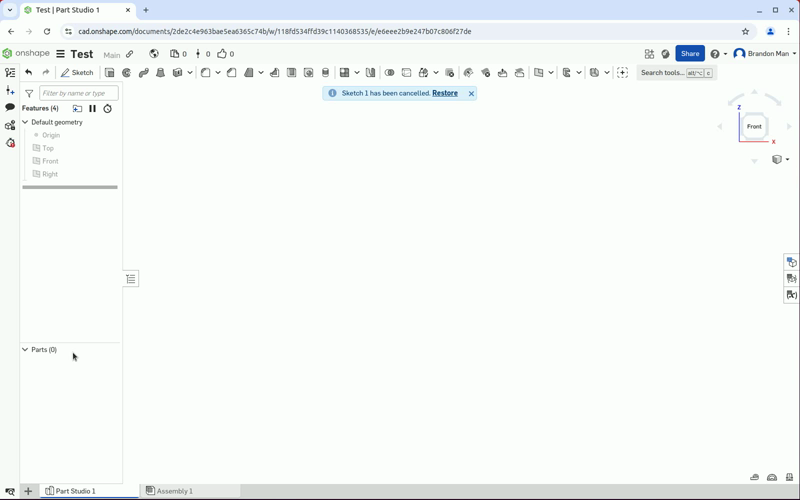
key_up(shift)
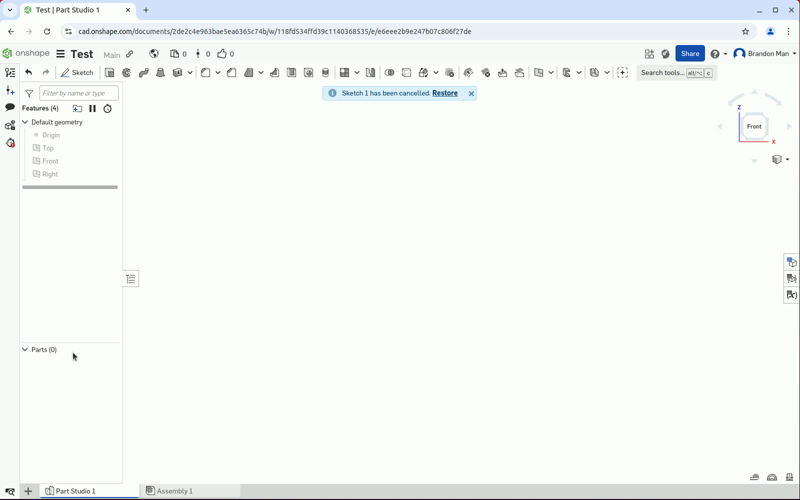
mouse_move(73, 352)
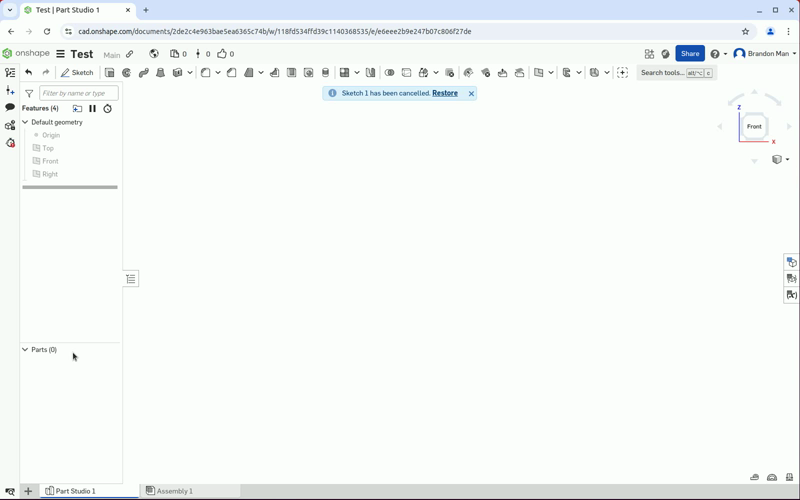
key(shift+y)
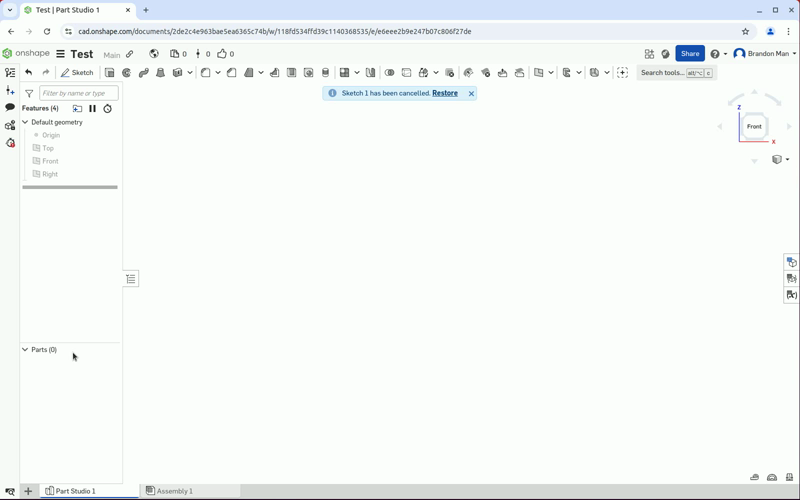
key(shift+s)
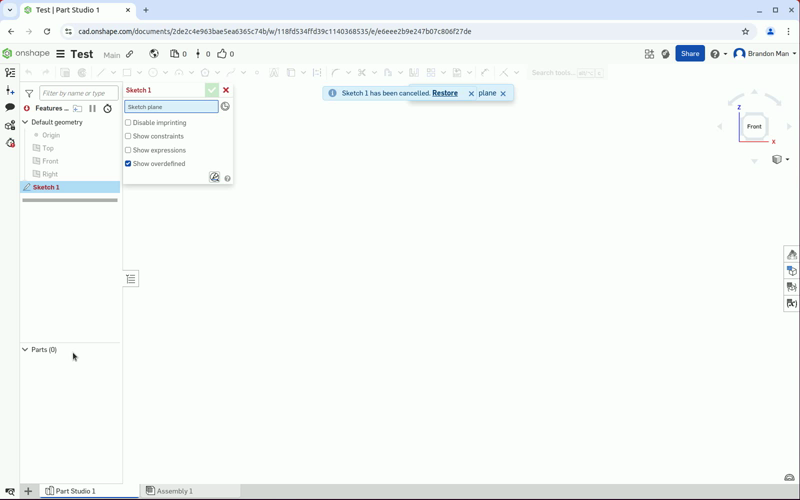
mouse_move(73, 163)
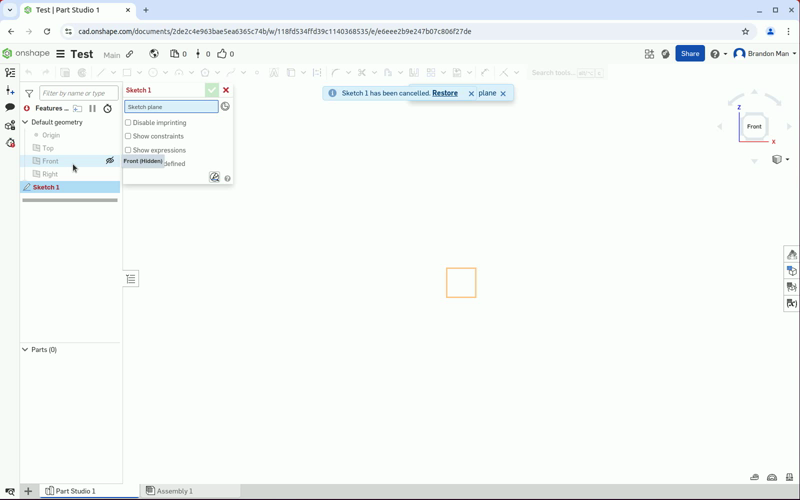
click(73, 163)
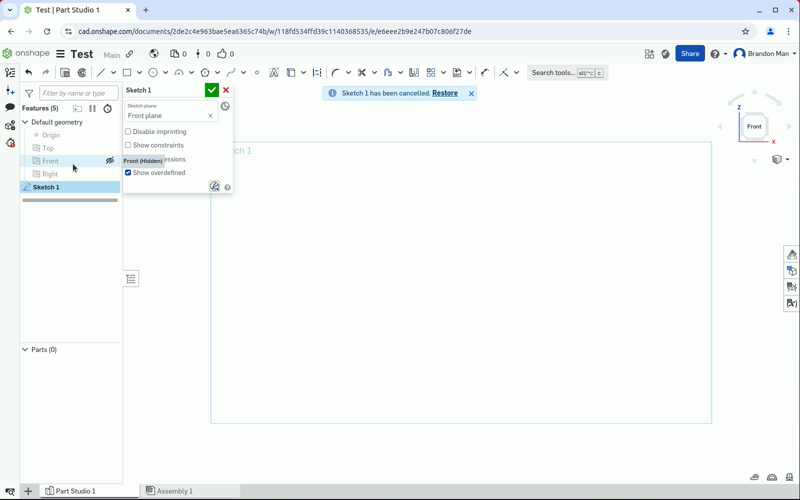
mouse_move(73, 352)
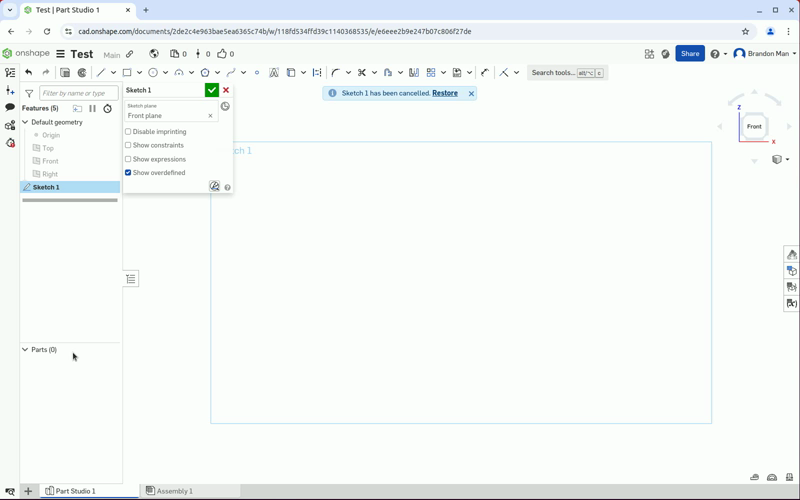
key(y)
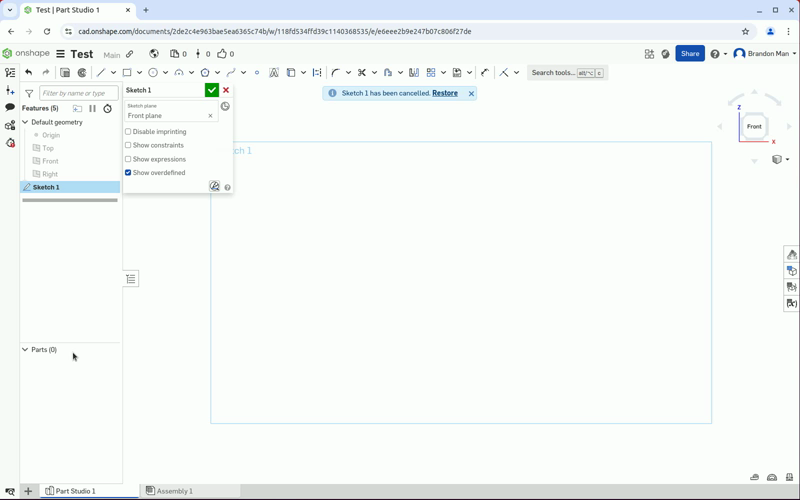
key(c)
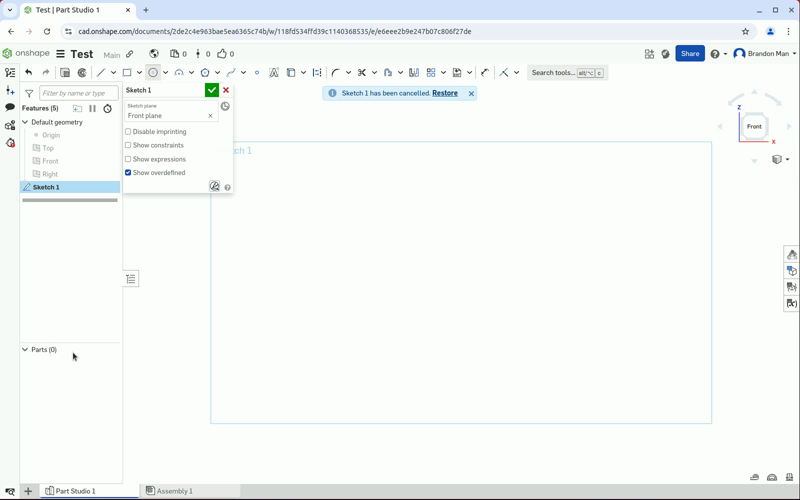
key_down(shift)
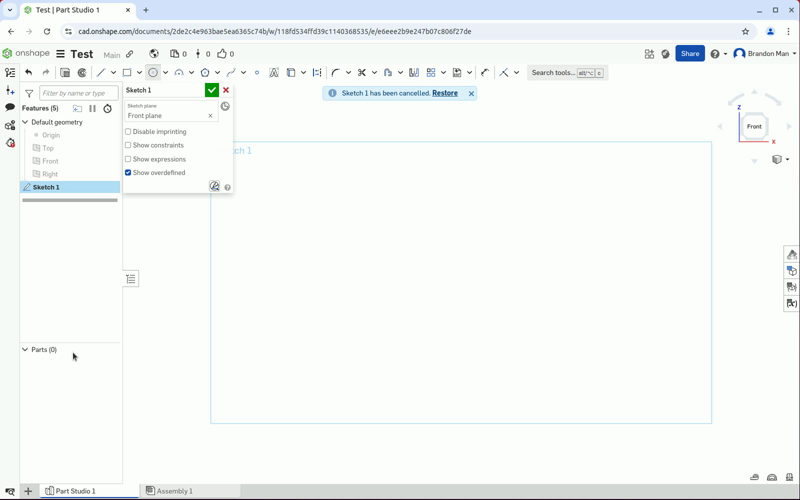
mouse_move(461, 282)
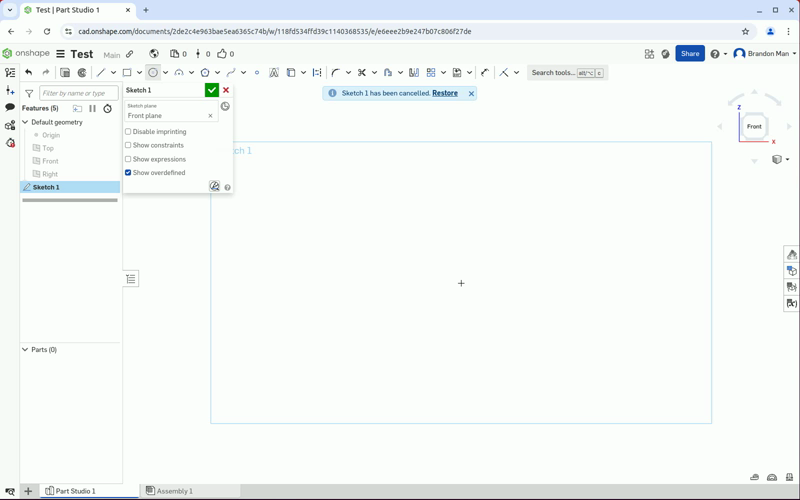
click(461, 282)
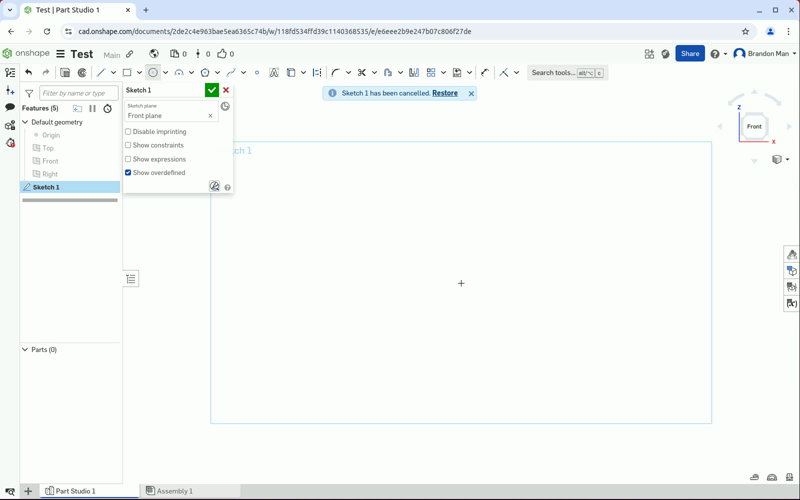
key_up(shift)
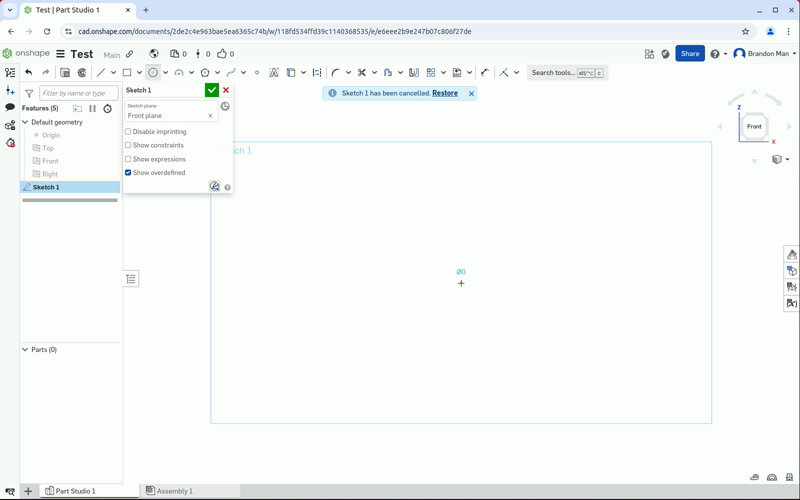
mouse_move(511, 282)
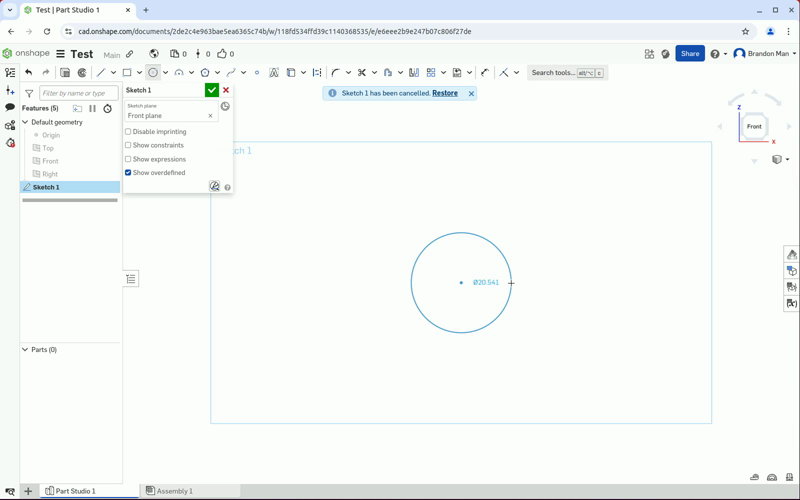
click(511, 282)
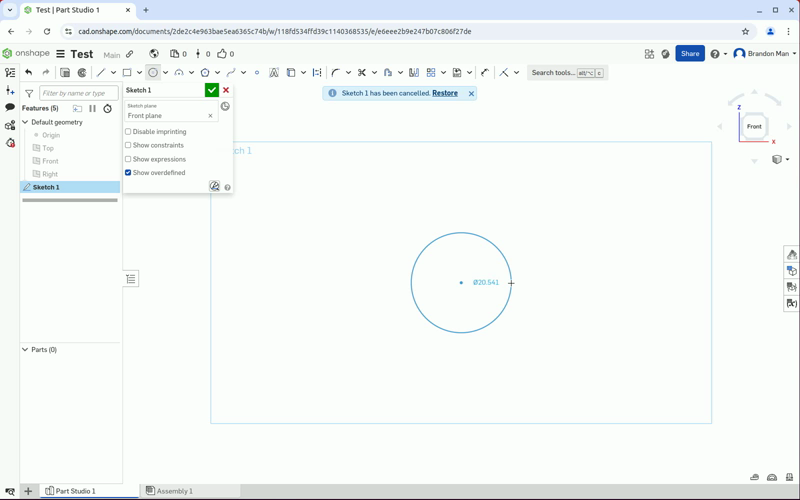
key(esc)
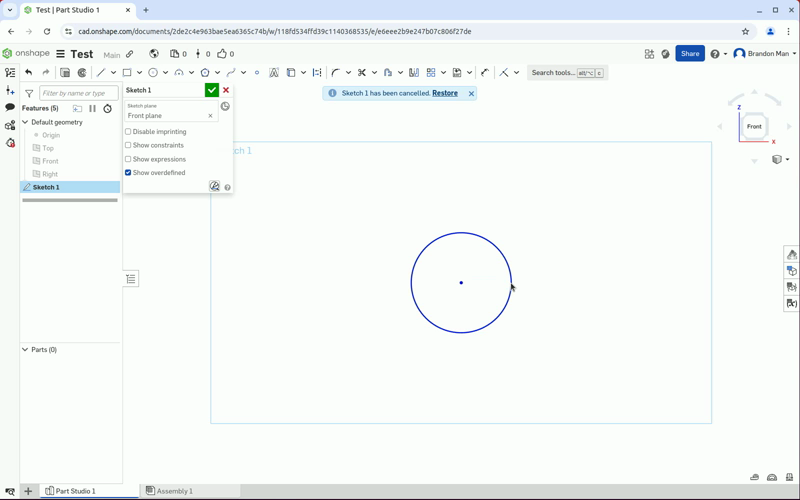
key(c)
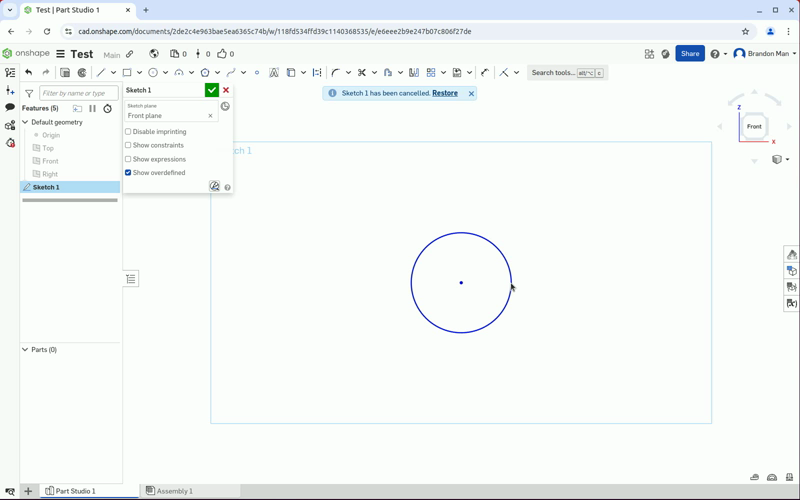
key_down(shift)
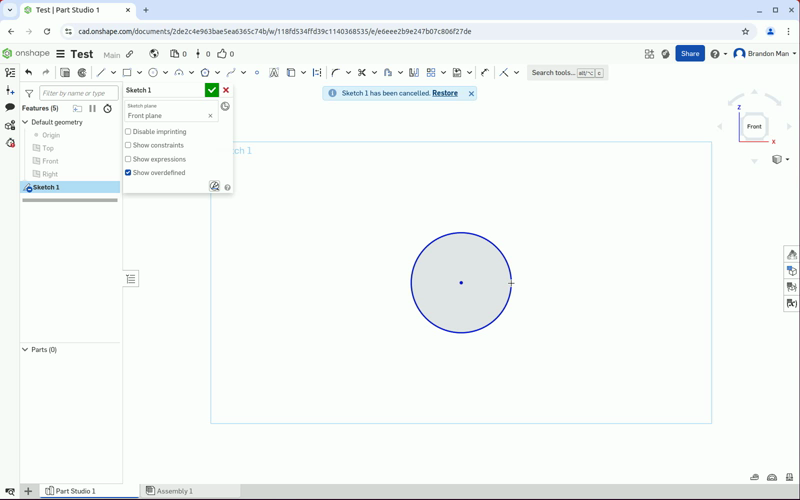
mouse_move(461, 282)
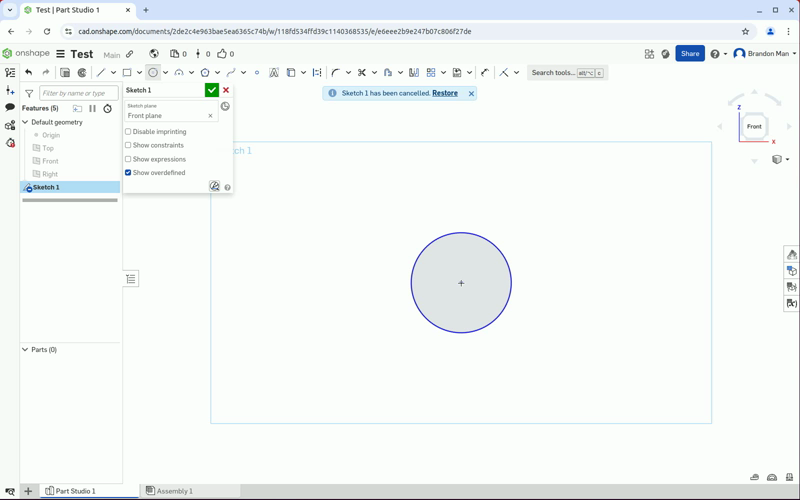
click(461, 282)
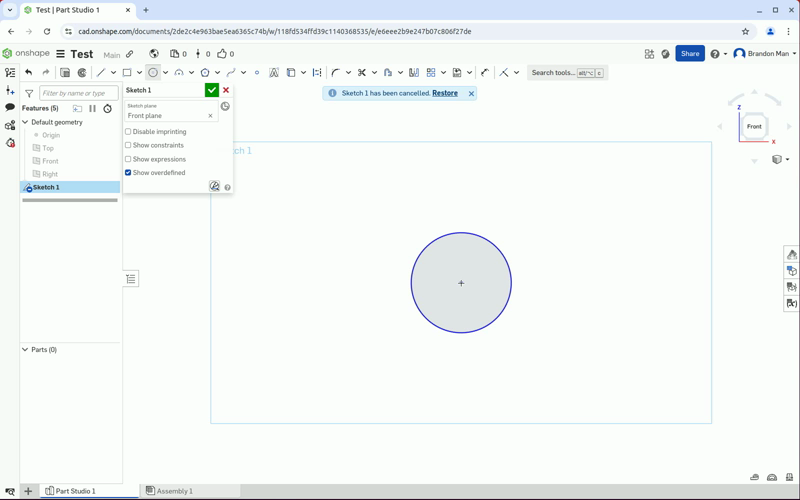
key_up(shift)
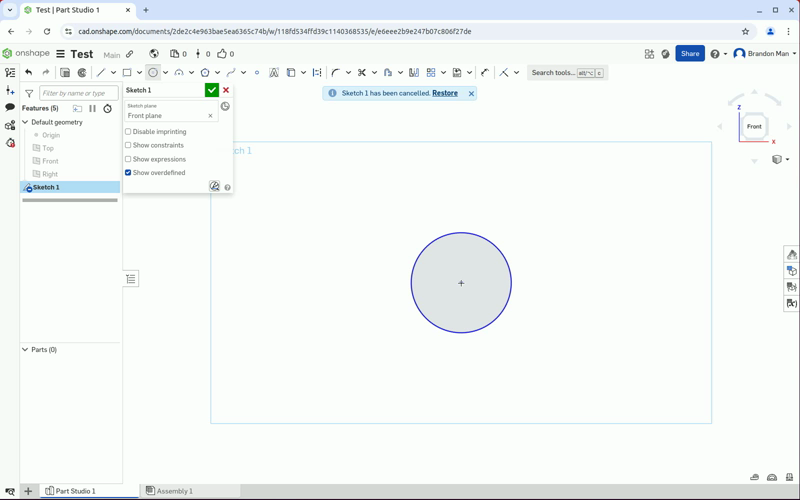
mouse_move(496, 282)
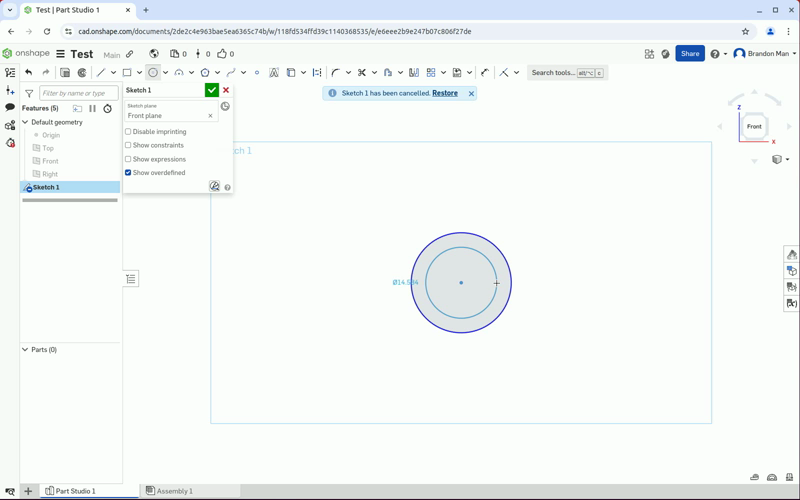
click(496, 282)
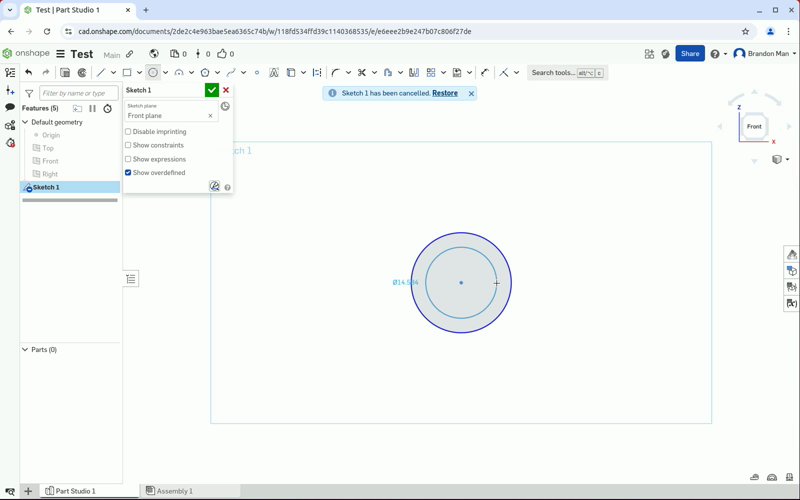
key(esc)
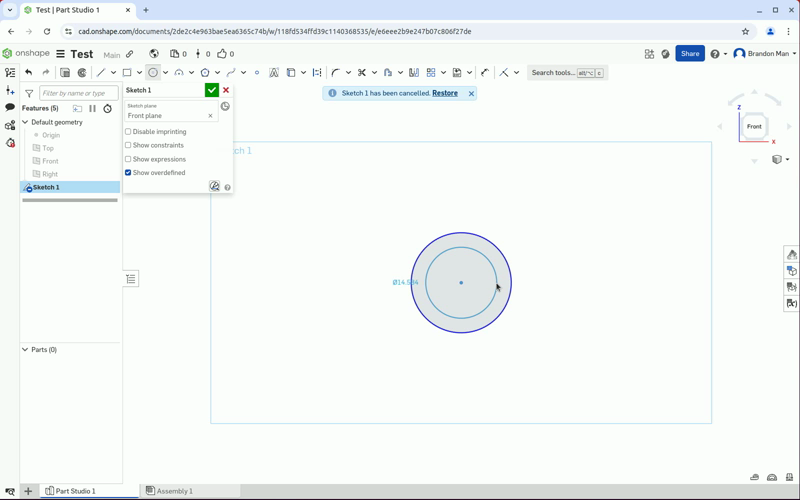
mouse_move(443, 246)
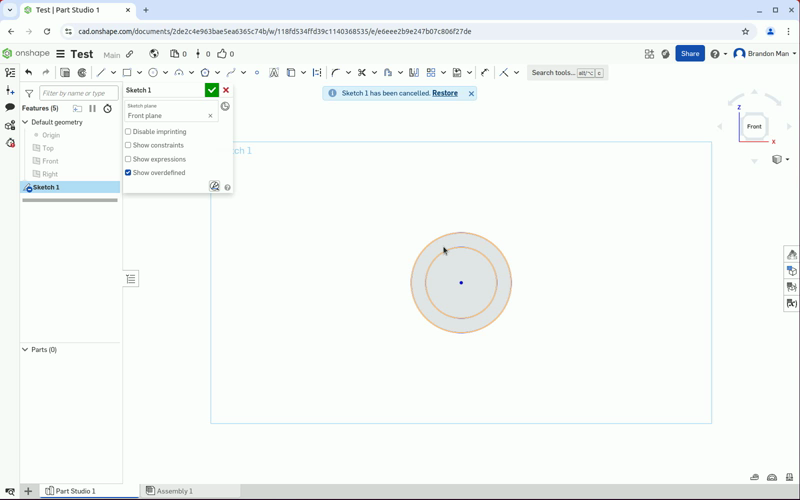
click(443, 246)
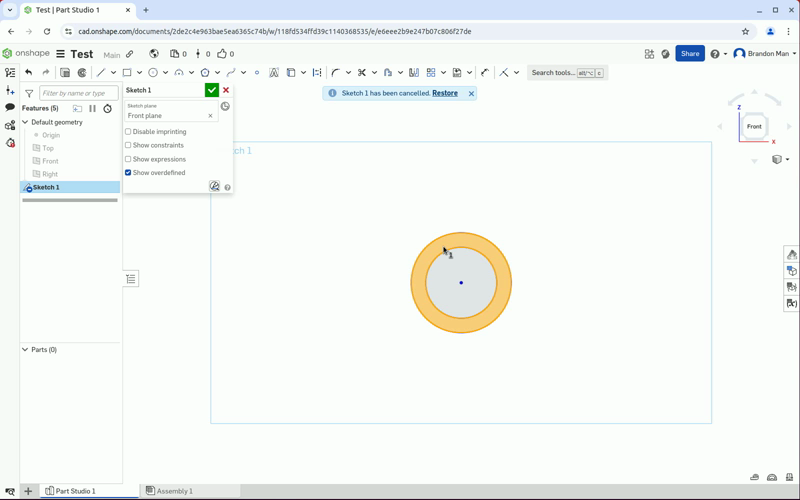
mouse_move(73, 352)
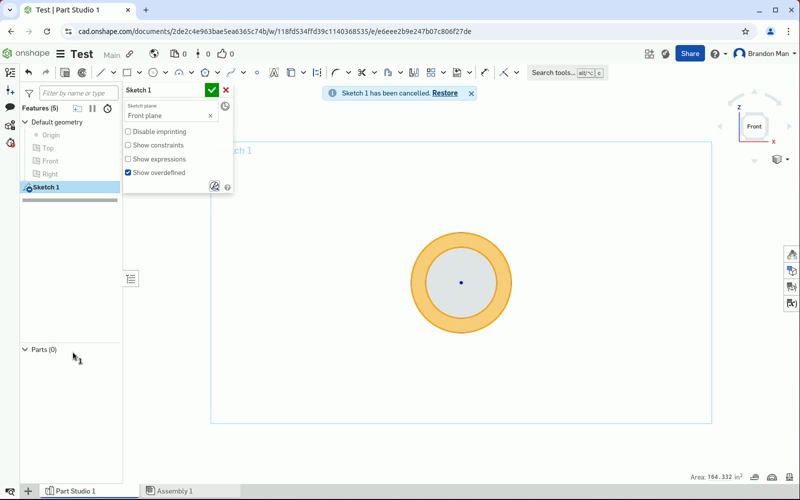
key(shift+y)
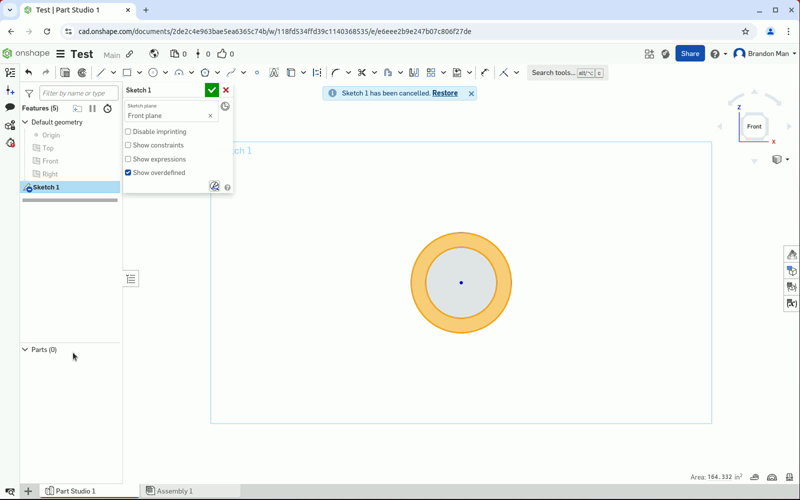
key(shift+e)
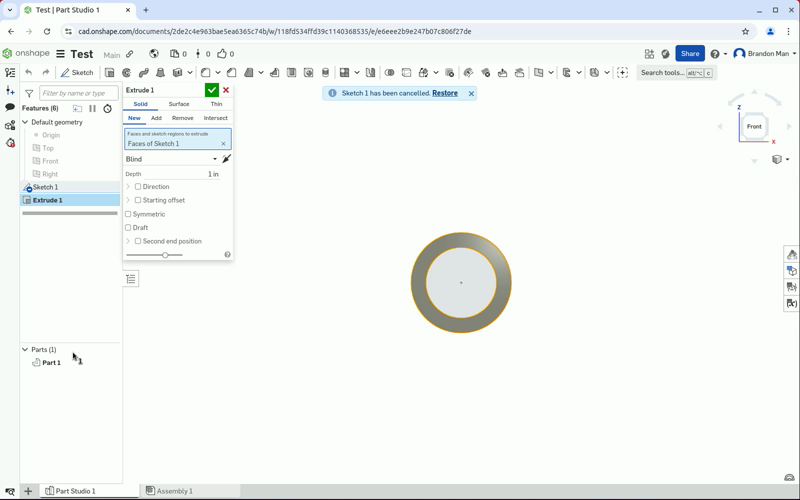
mouse_move(143, 106)
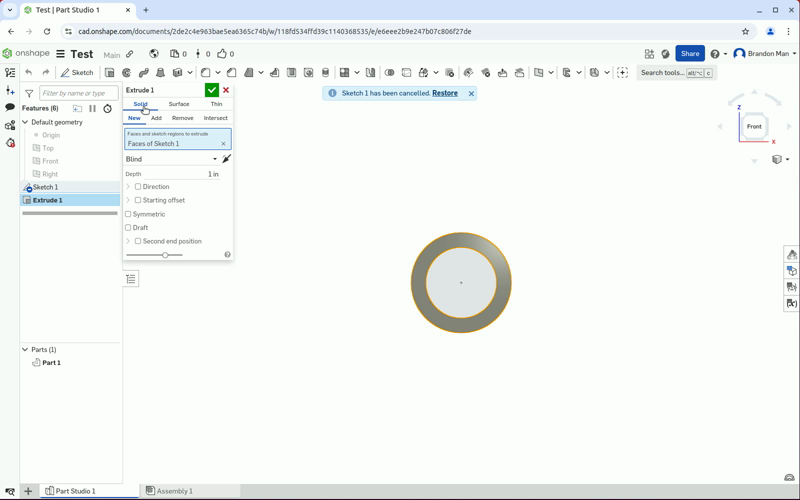
click(143, 106)
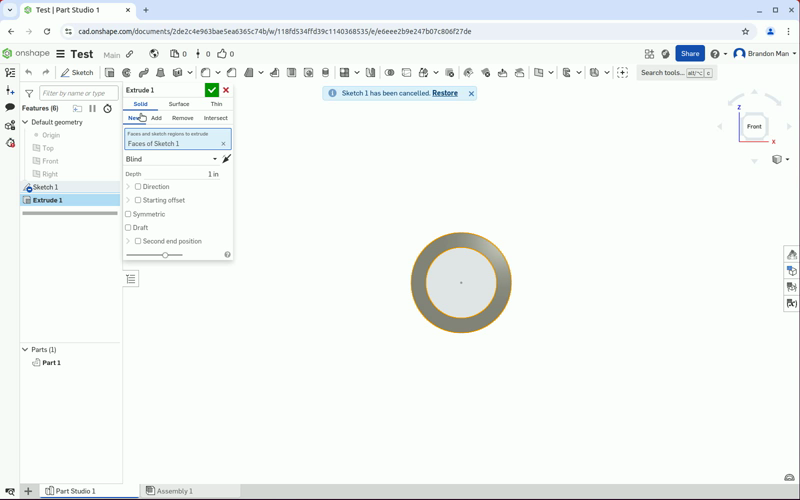
mouse_move(137, 120)
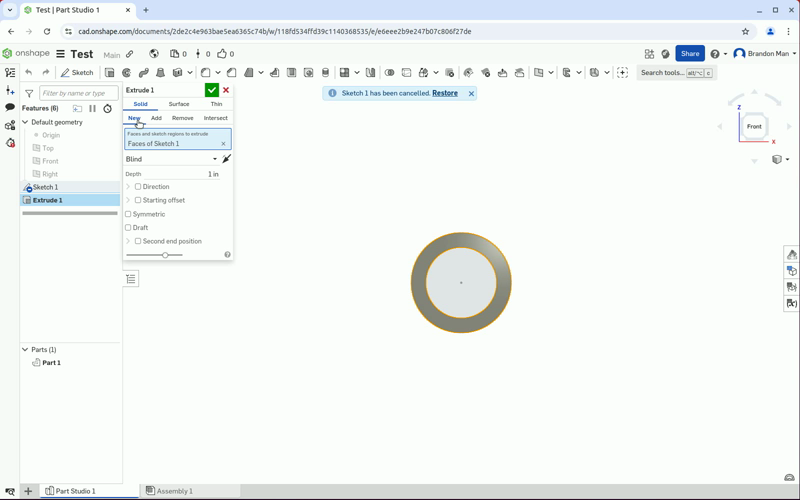
click(137, 120)
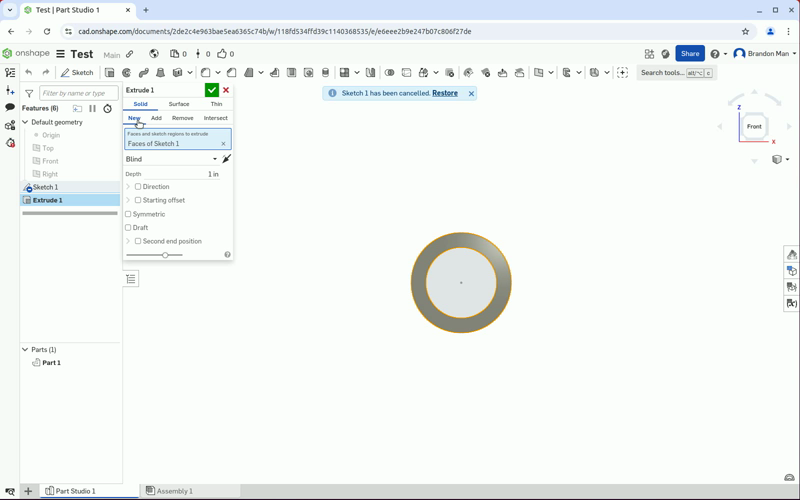
key(tab, 4)
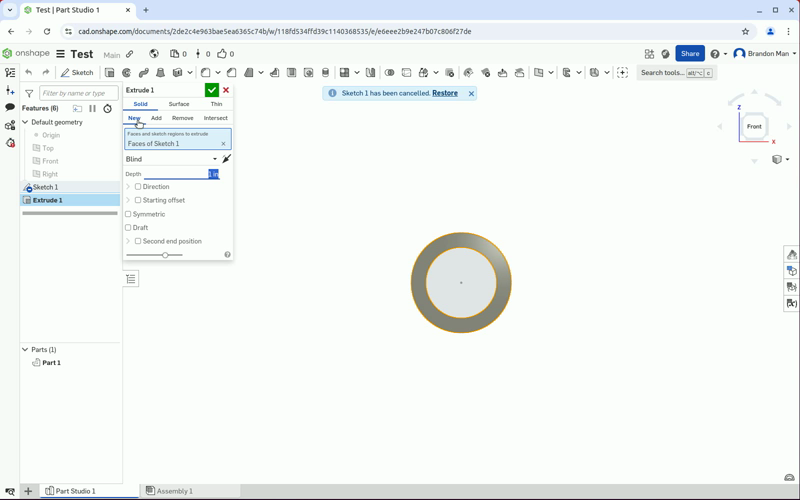
text(14.442)
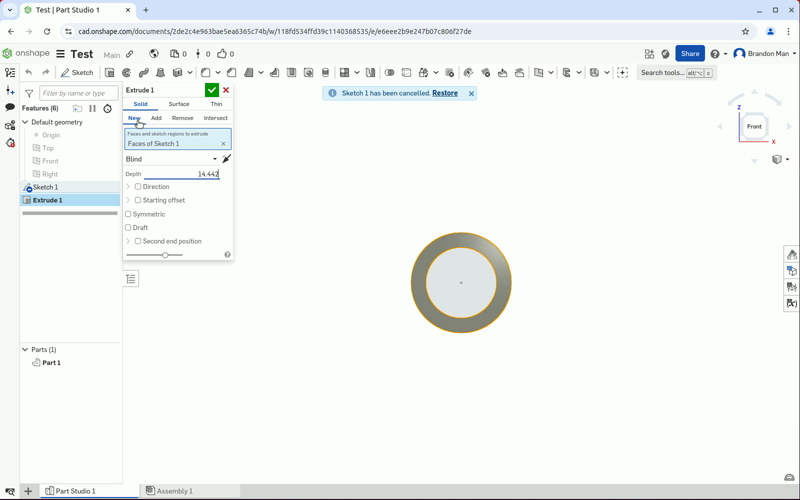
key(tab, 3)
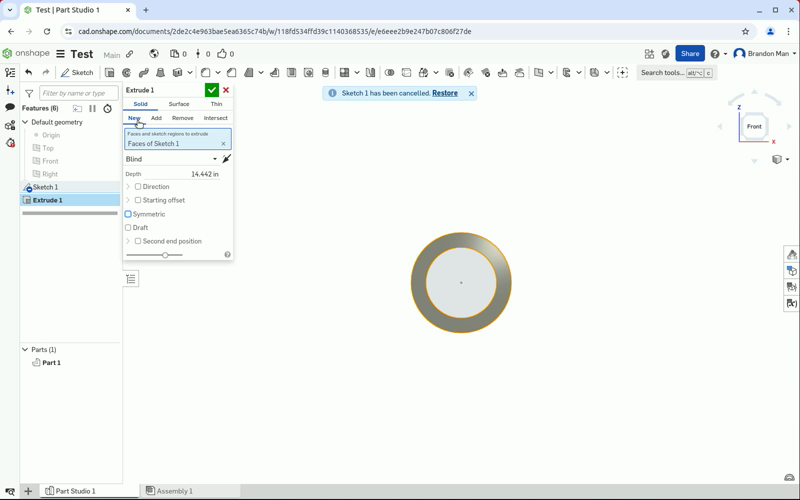
key(space)
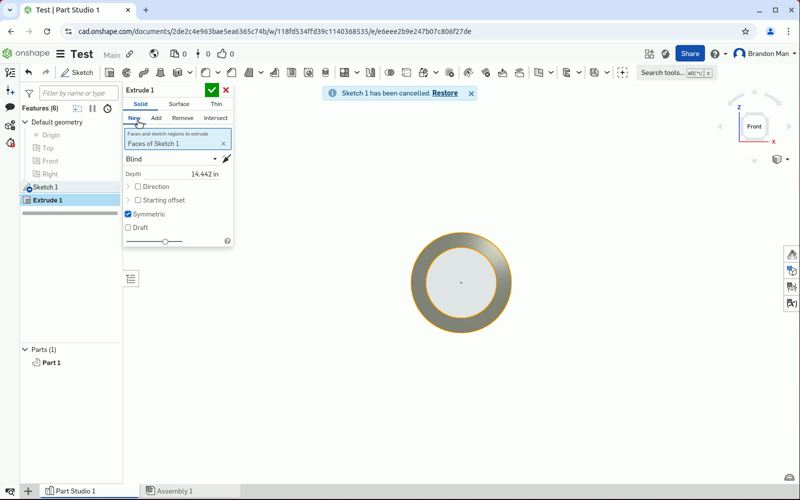
key(enter)
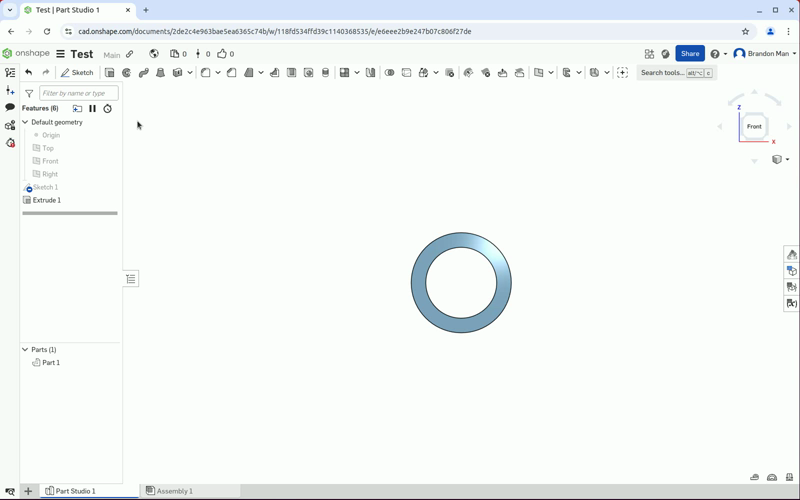
key(shift+h)
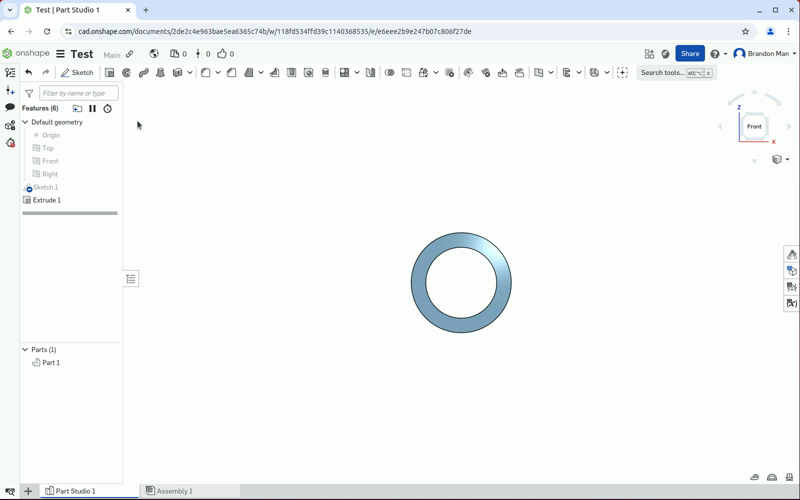
key(shift+h)
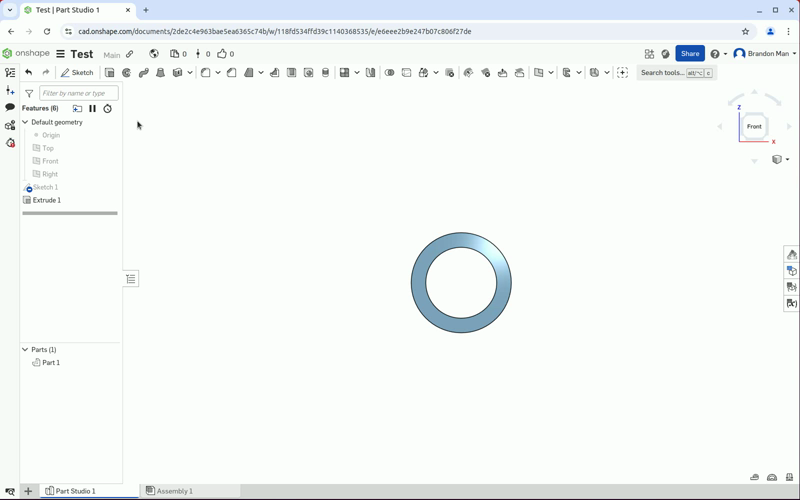
mouse_move(73, 189)
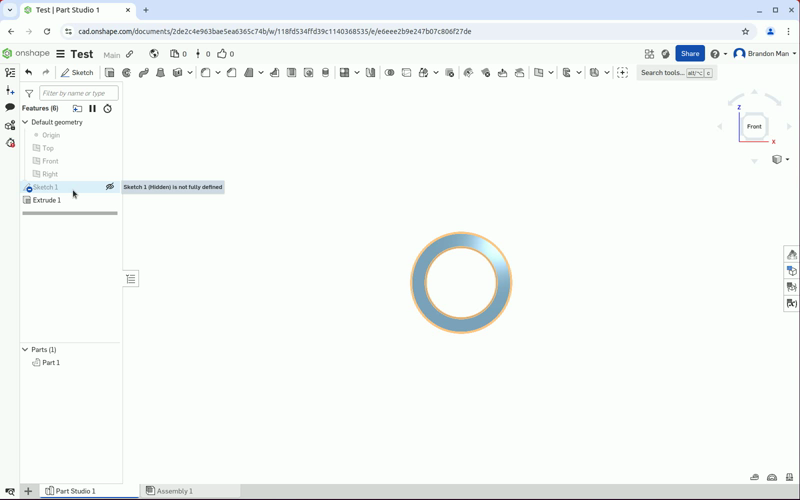
click(73, 189)
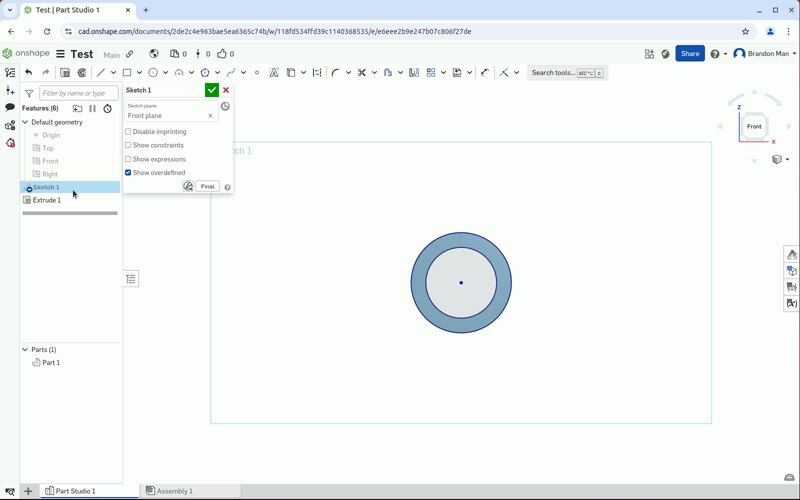
mouse_move(229, 92)
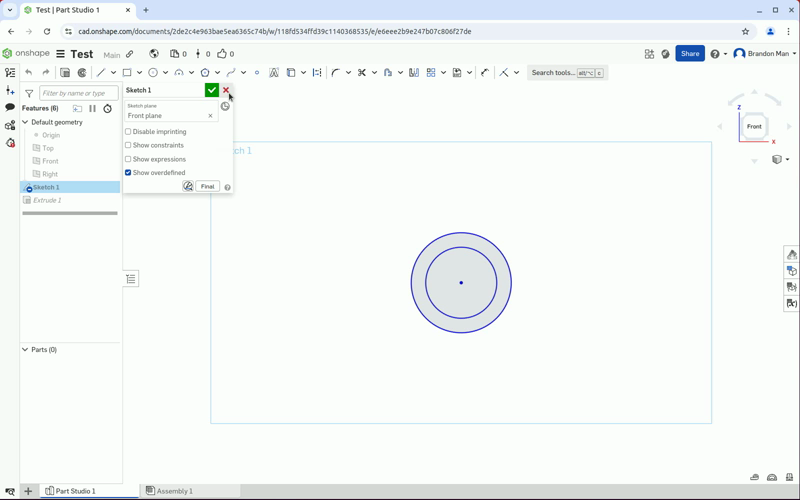
click(229, 92)
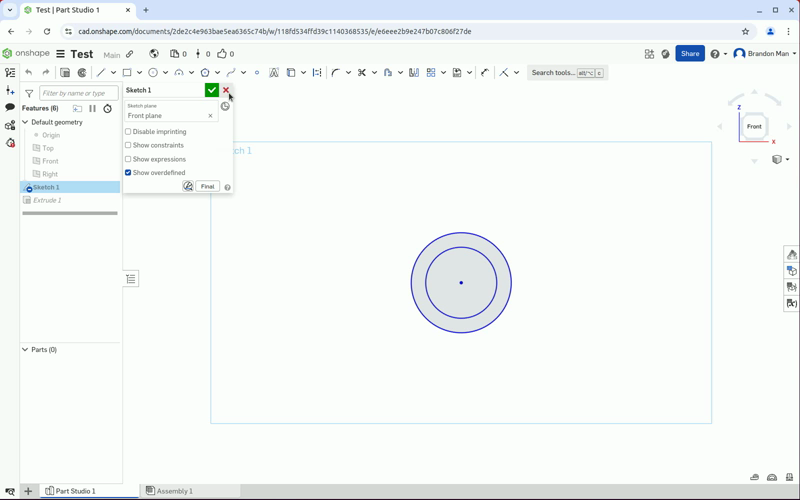
key(shift+s)
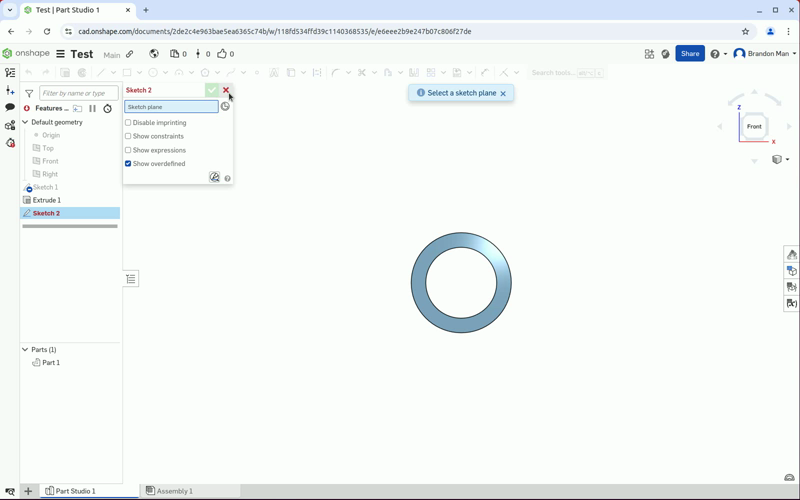
mouse_move(73, 163)
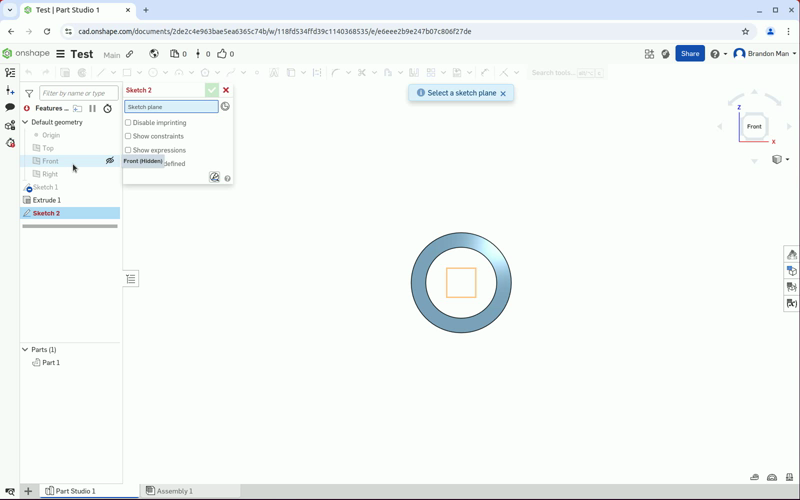
click(73, 163)
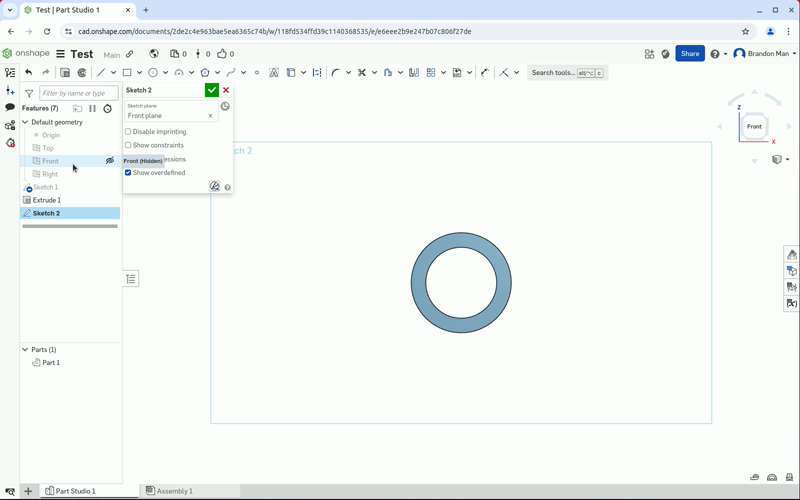
mouse_move(73, 352)
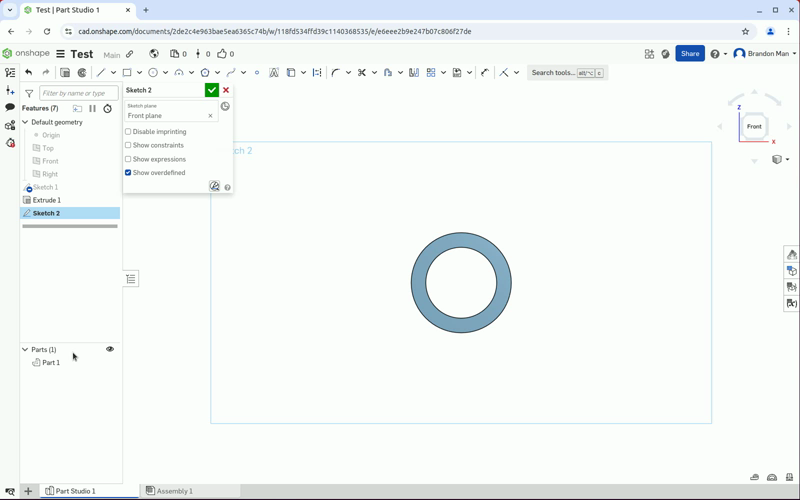
key(y)
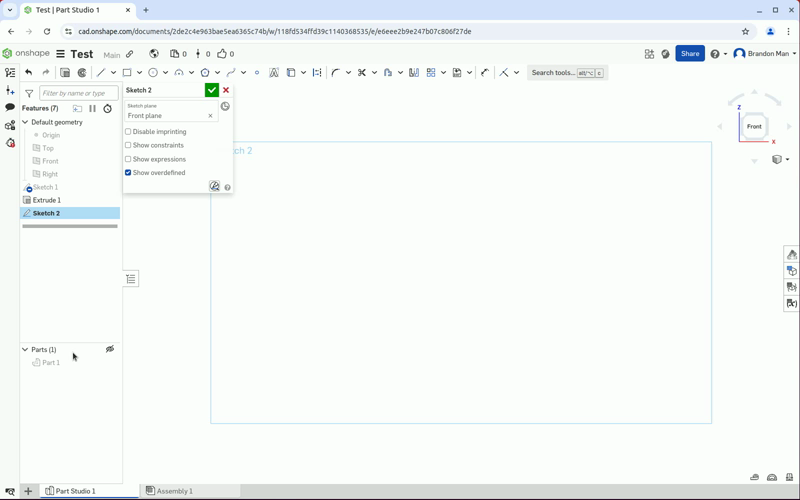
key(c)
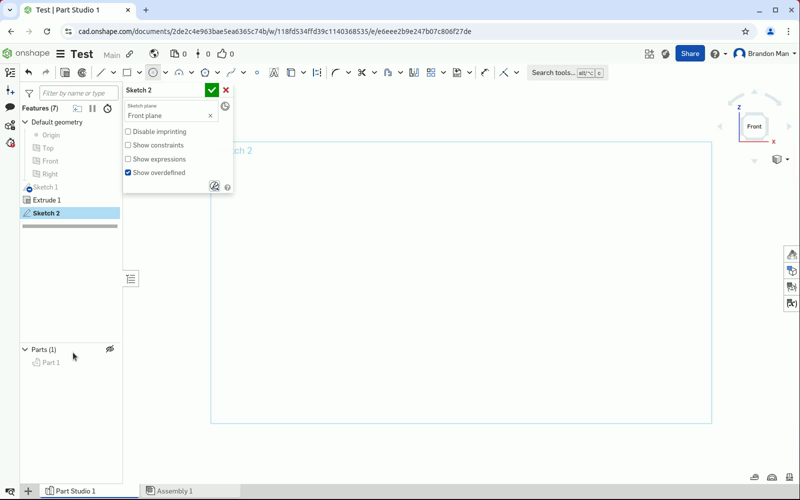
key_down(shift)
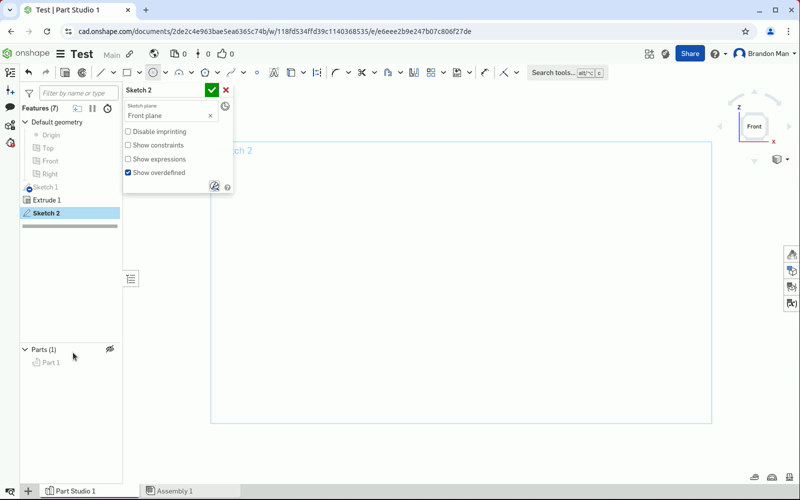
mouse_move(461, 282)
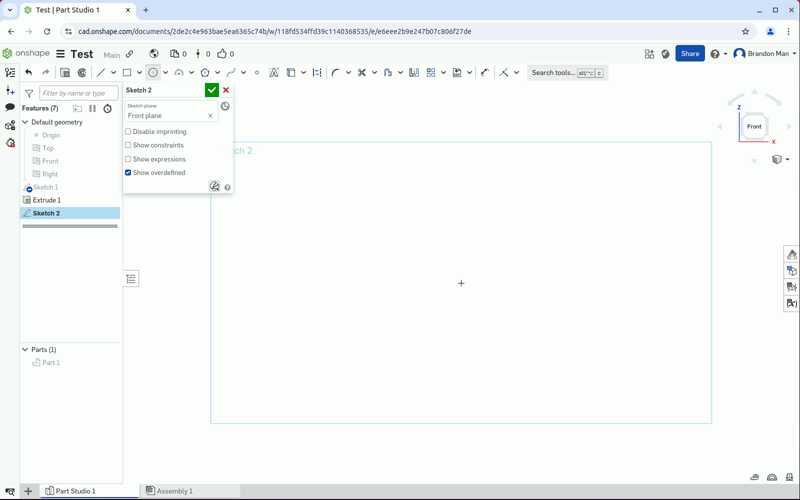
click(461, 282)
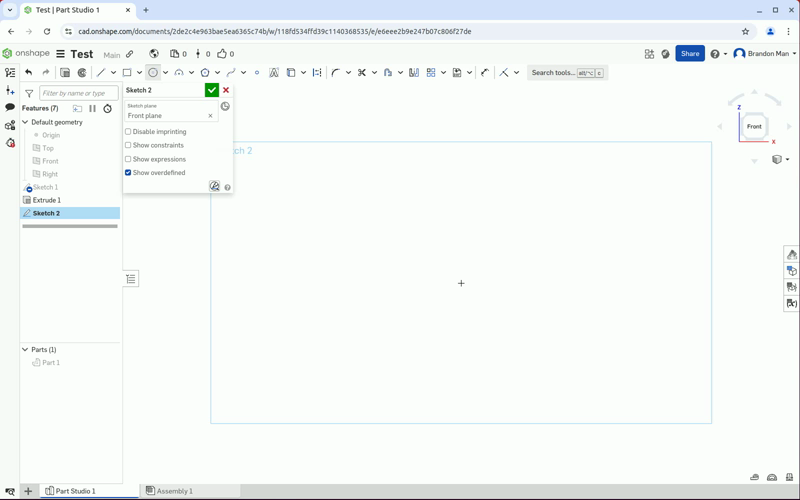
key_up(shift)
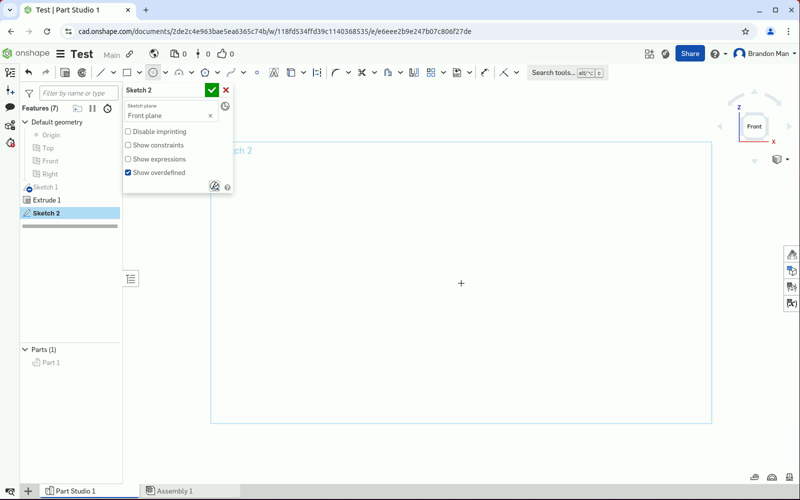
mouse_move(574, 282)
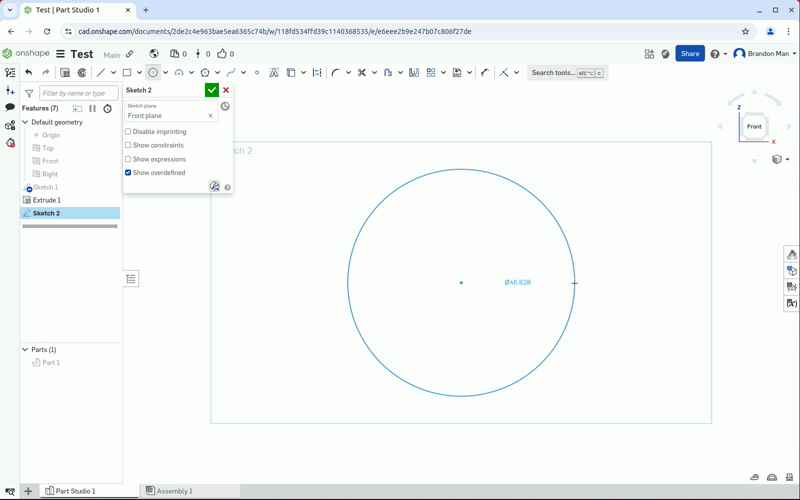
click(574, 282)
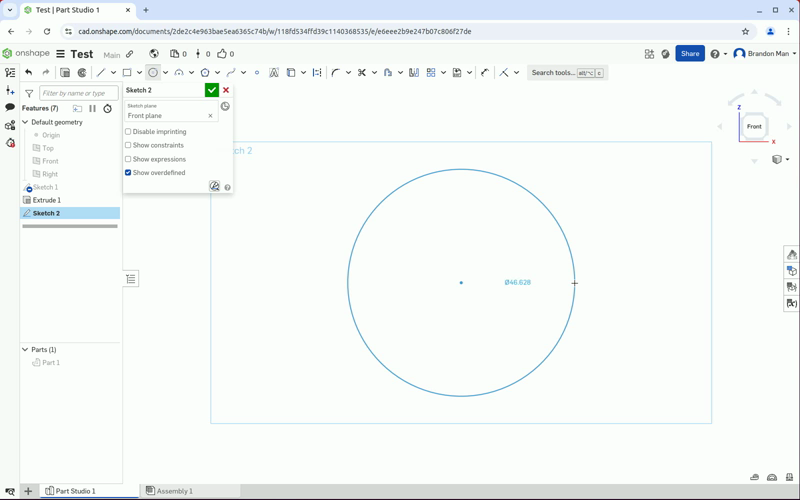
key(esc)
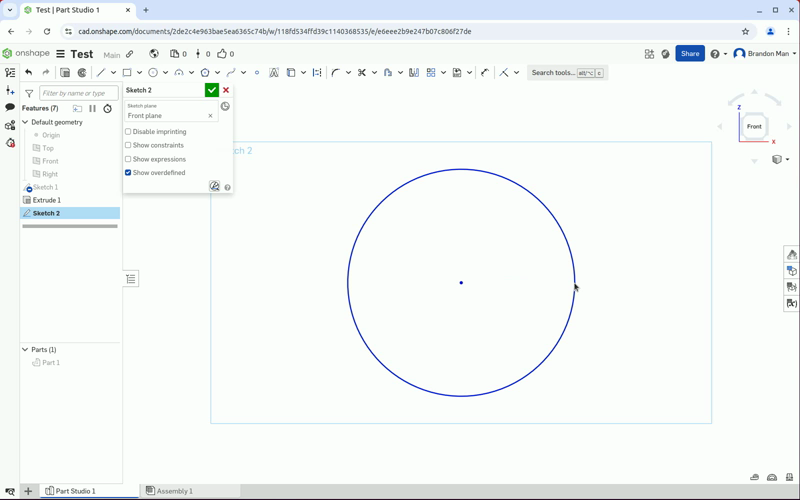
key(c)
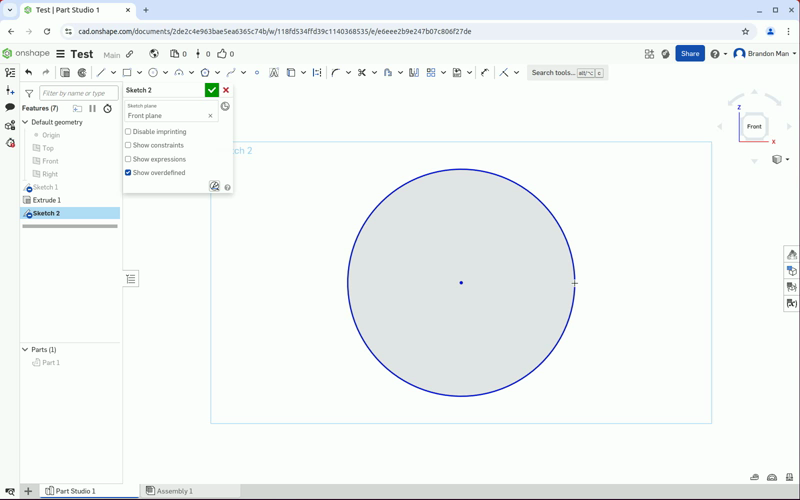
key_down(shift)
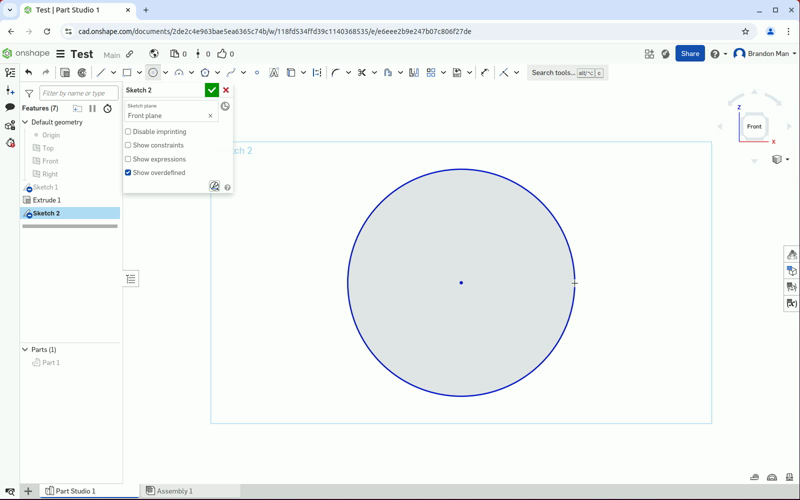
mouse_move(461, 282)
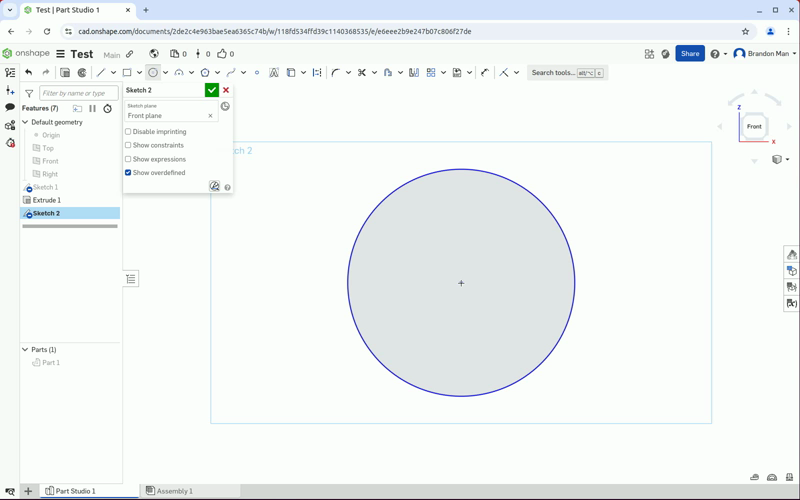
click(461, 282)
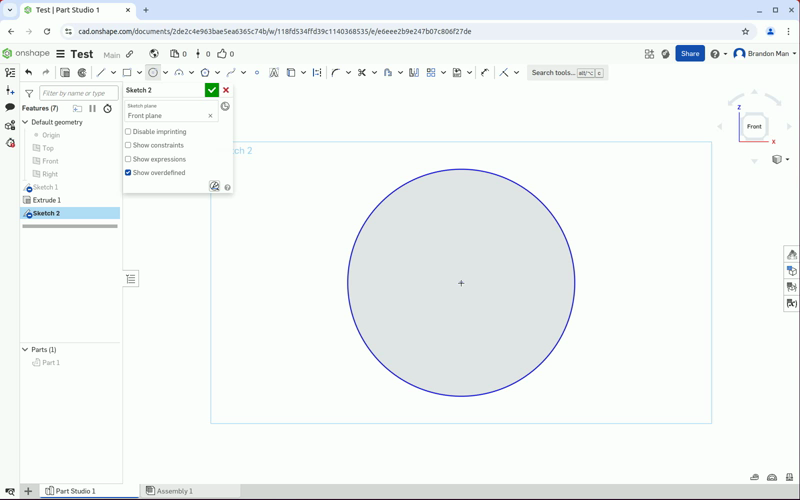
key_up(shift)
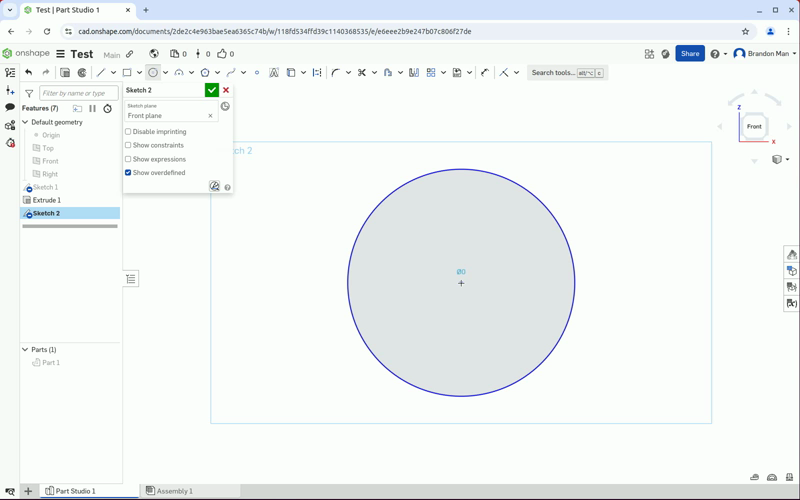
mouse_move(560, 282)
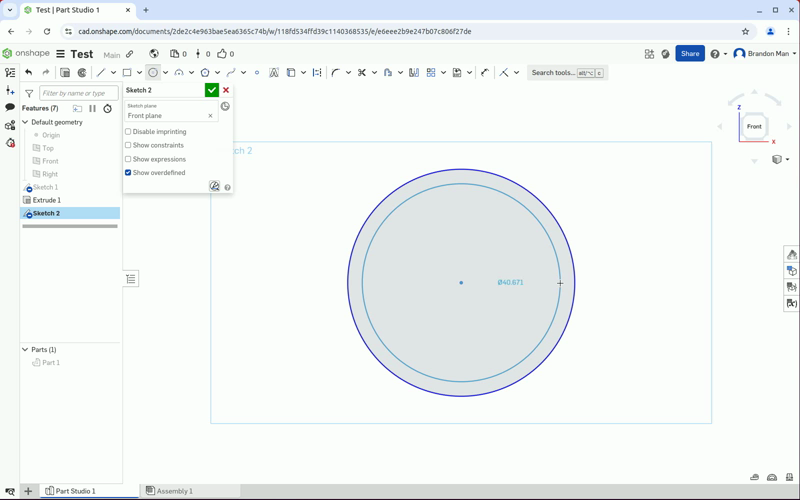
click(560, 282)
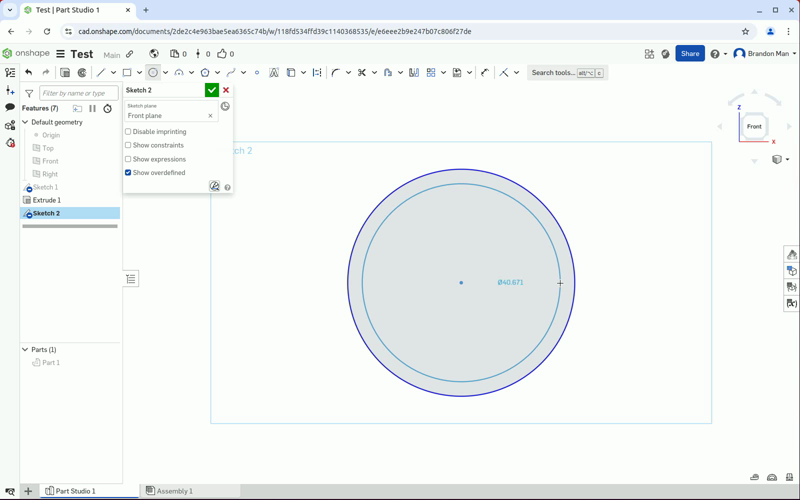
key(esc)
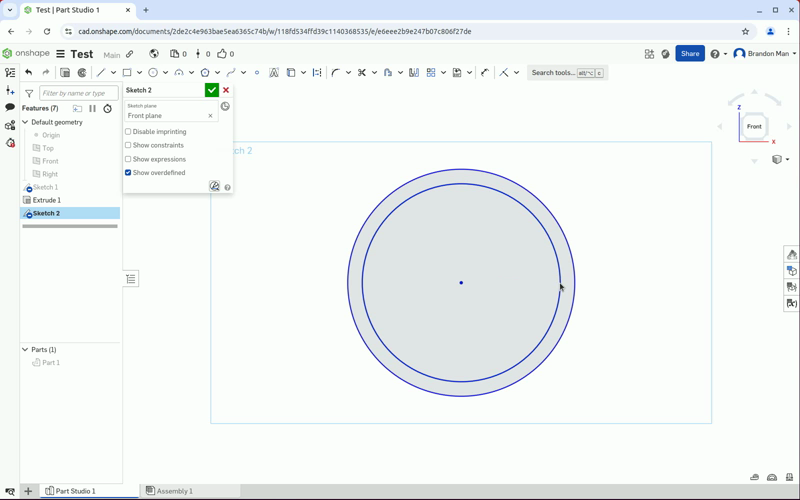
mouse_move(502, 185)
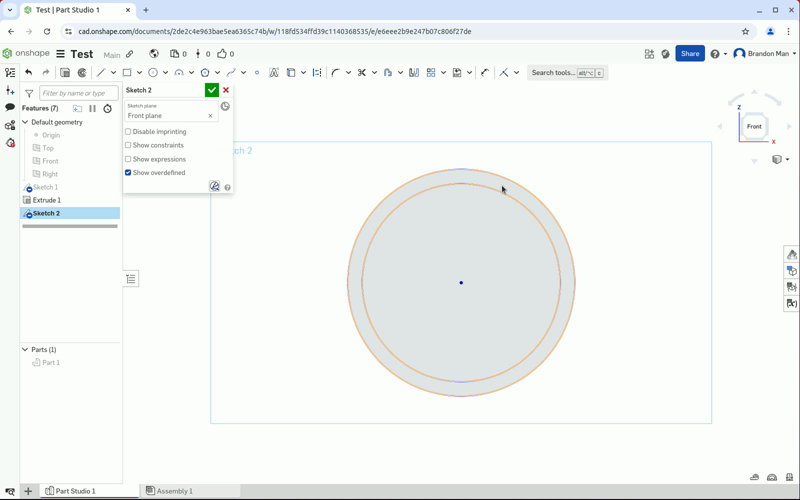
click(502, 185)
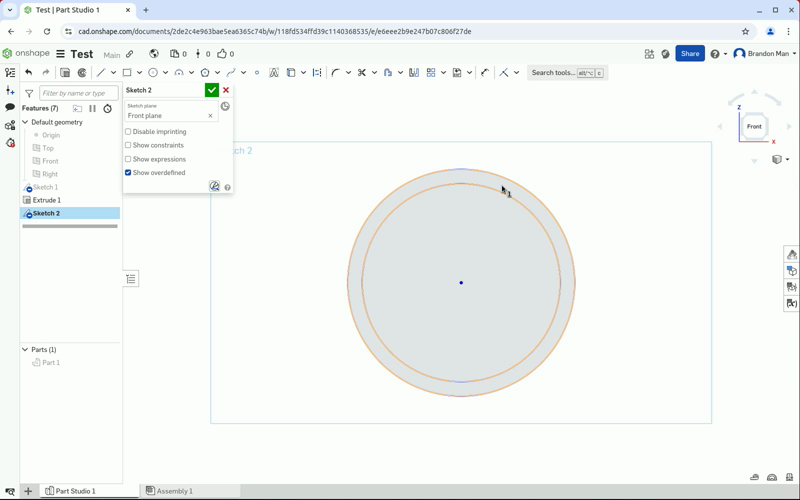
mouse_move(73, 352)
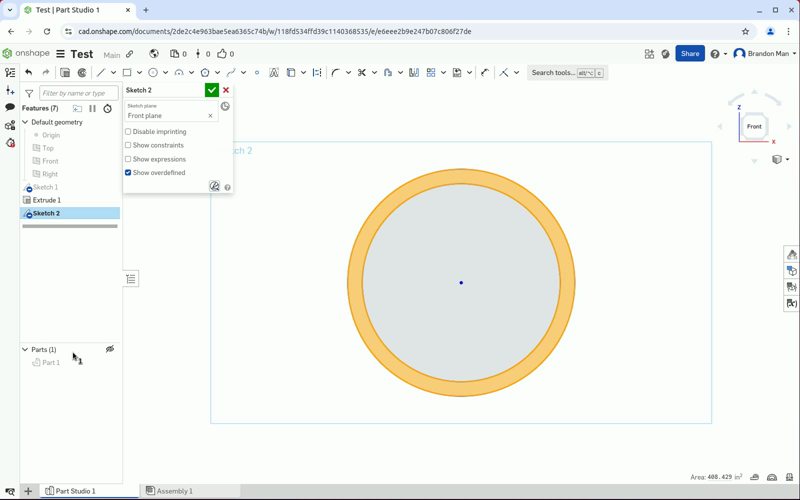
key(shift+y)
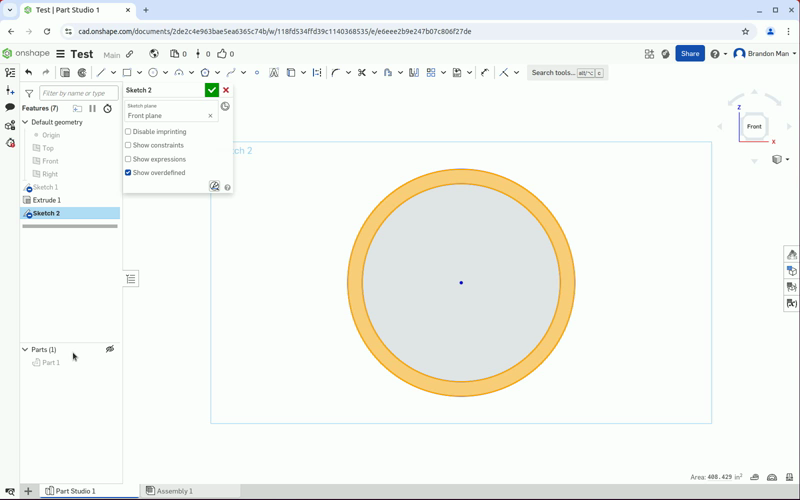
key(shift+e)
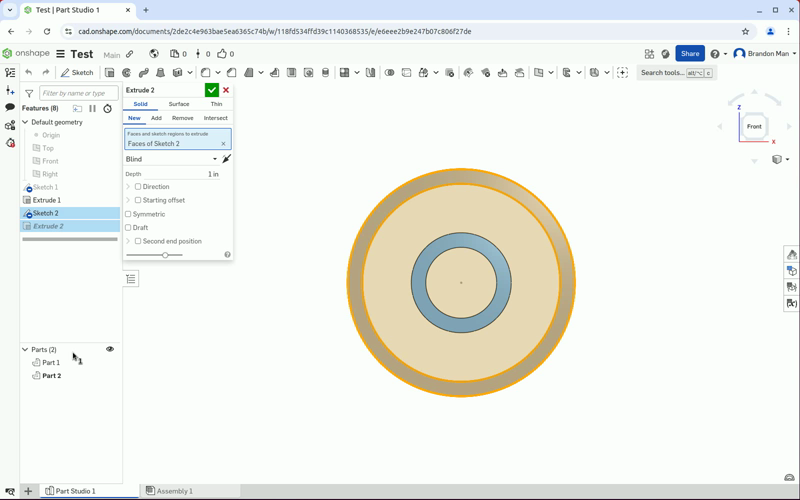
mouse_move(143, 106)
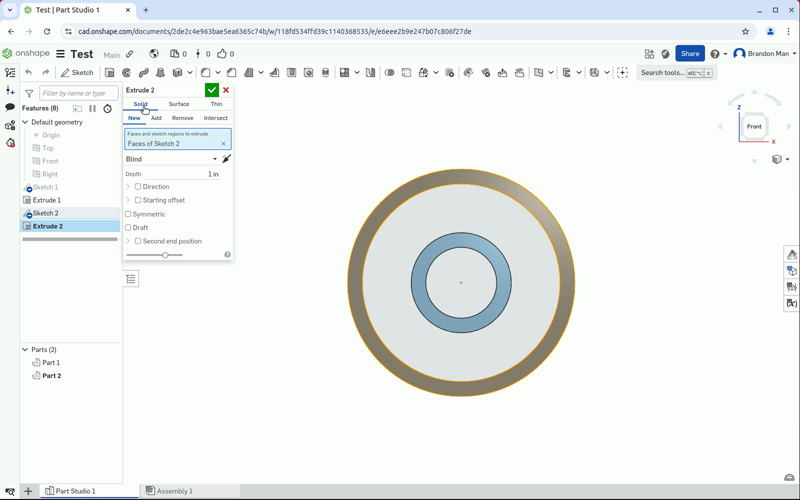
click(143, 106)
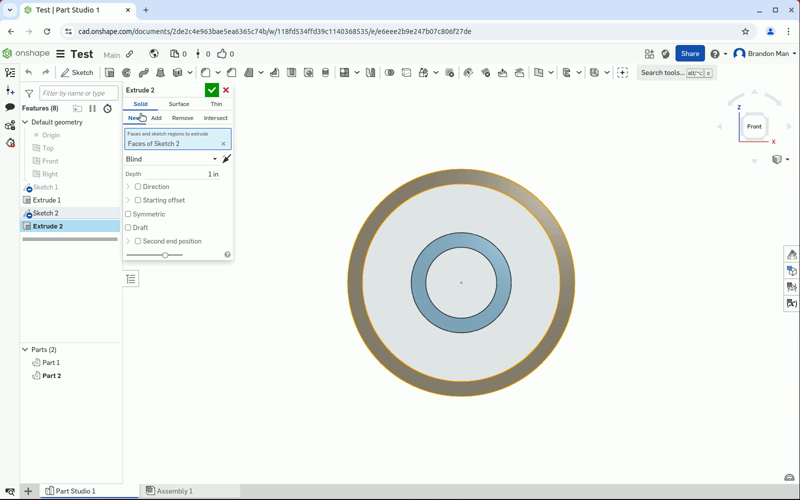
mouse_move(137, 120)
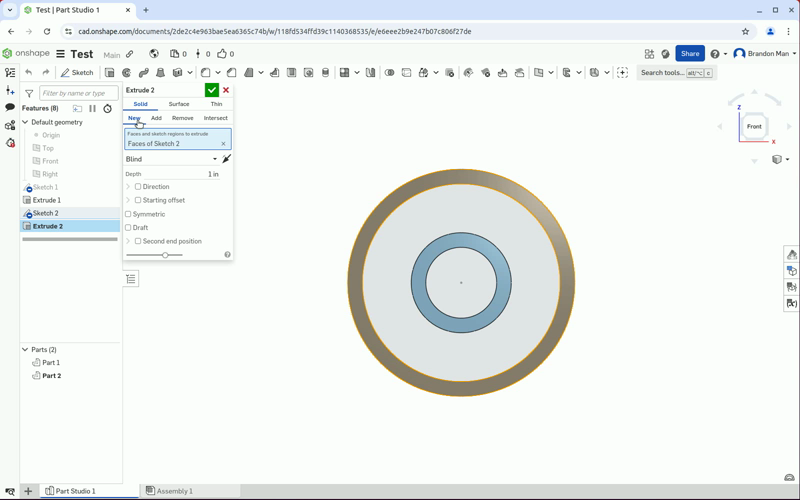
click(137, 120)
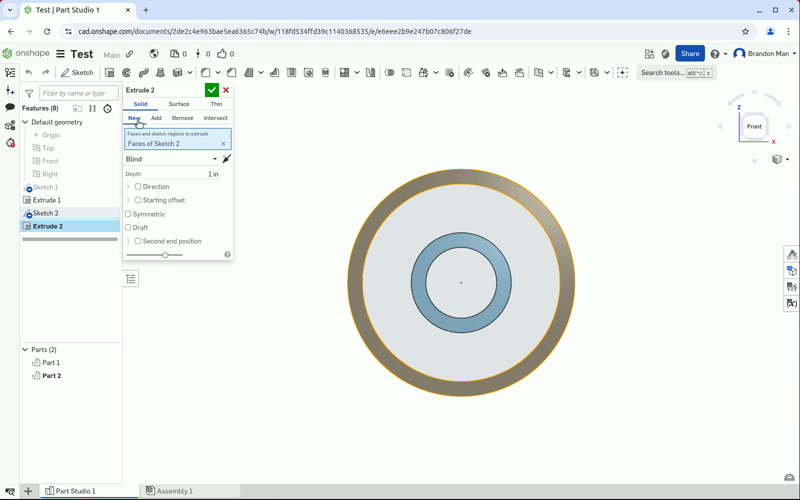
key(tab, 4)
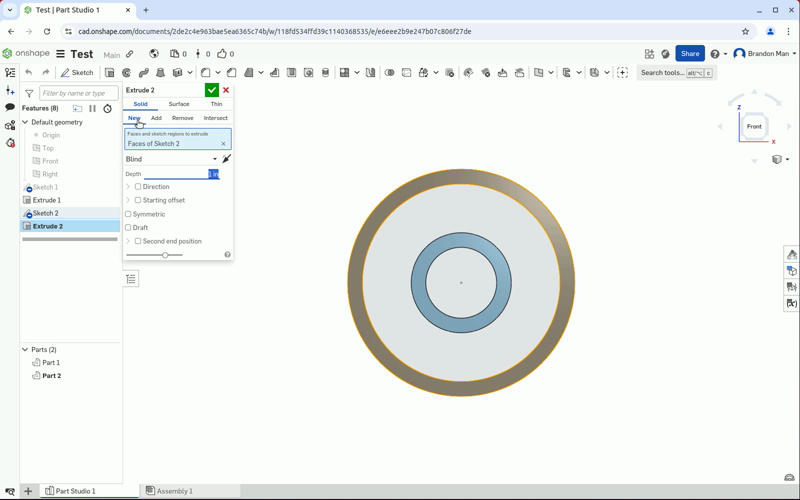
text(14.442)
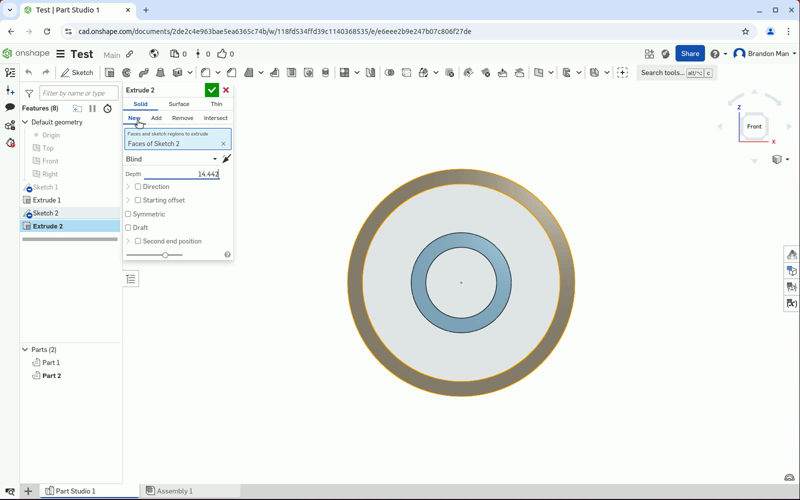
key(tab, 3)
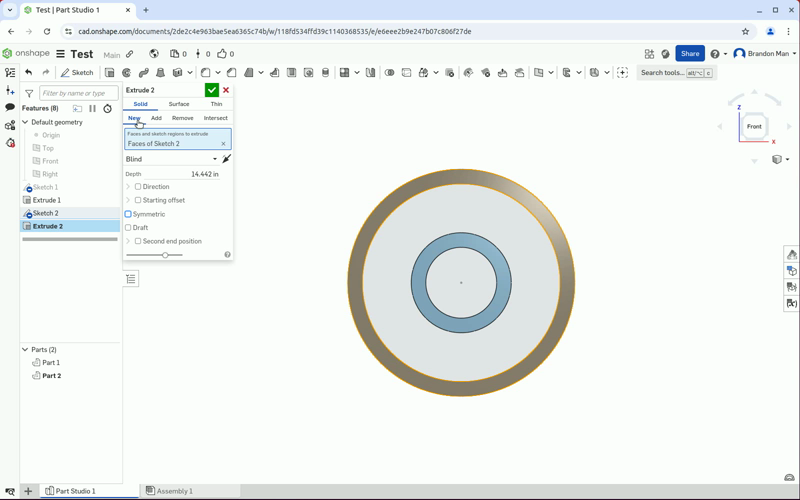
key(space)
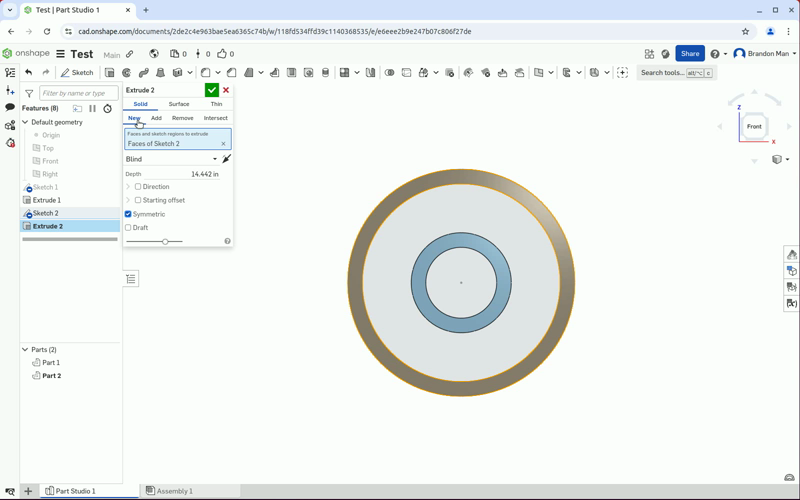
key(enter)
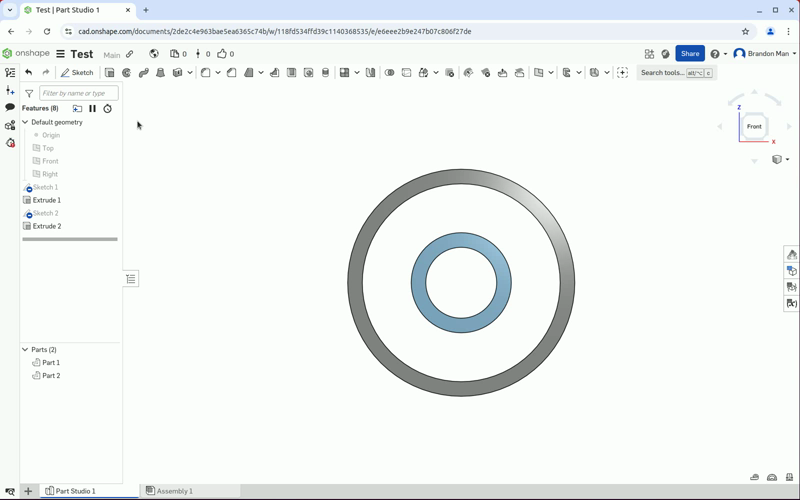
key(shift+h)
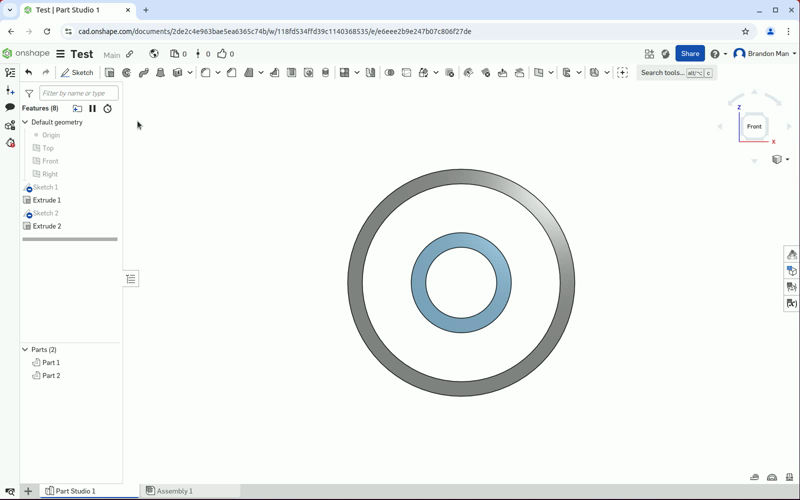
key(shift+h)
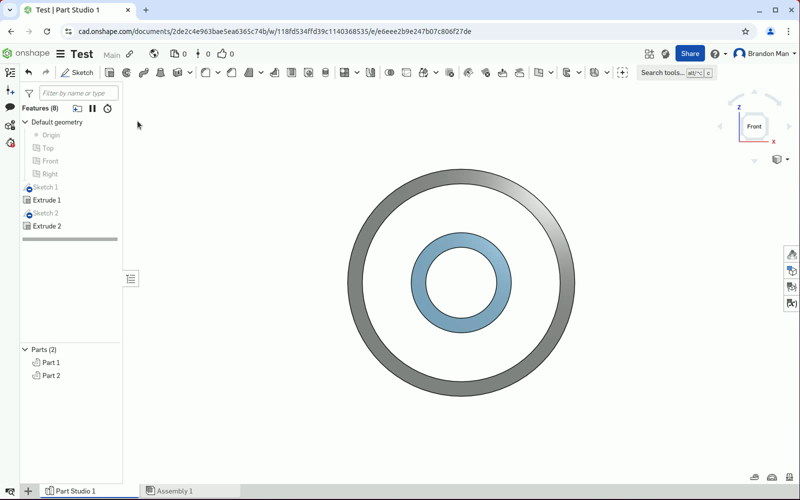
mouse_move(73, 189)
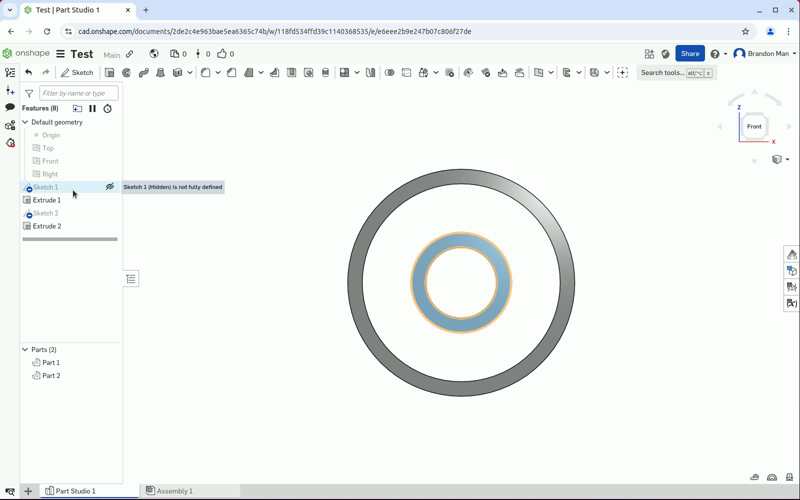
click(73, 189)
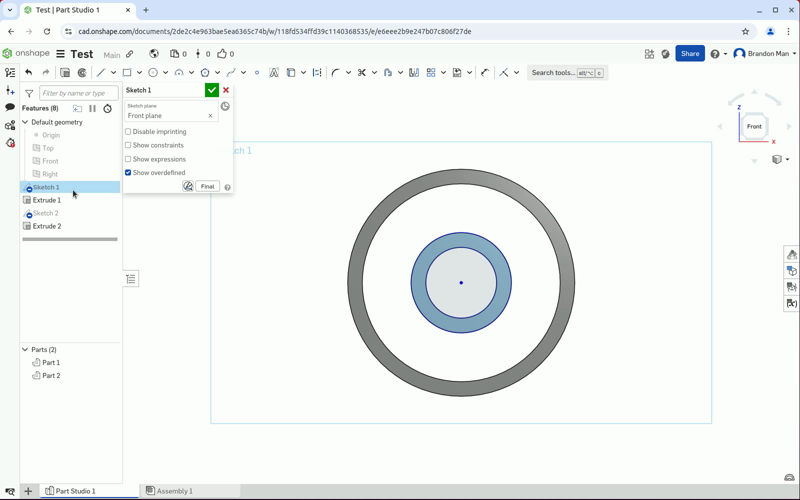
mouse_move(229, 92)
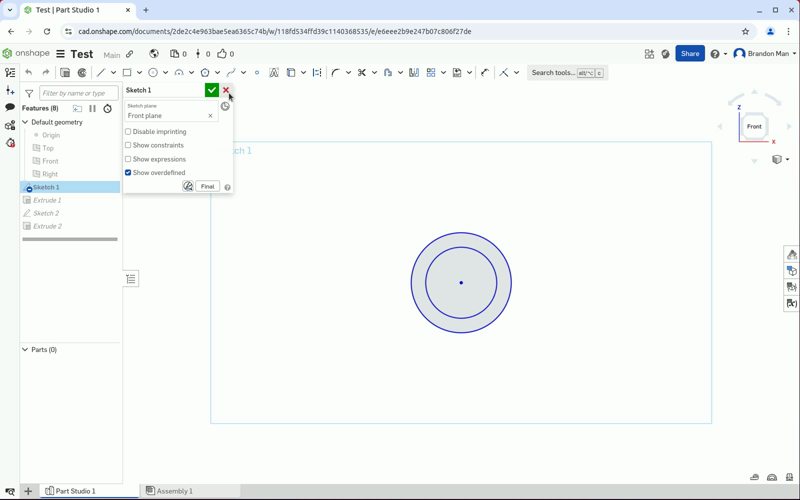
click(229, 92)
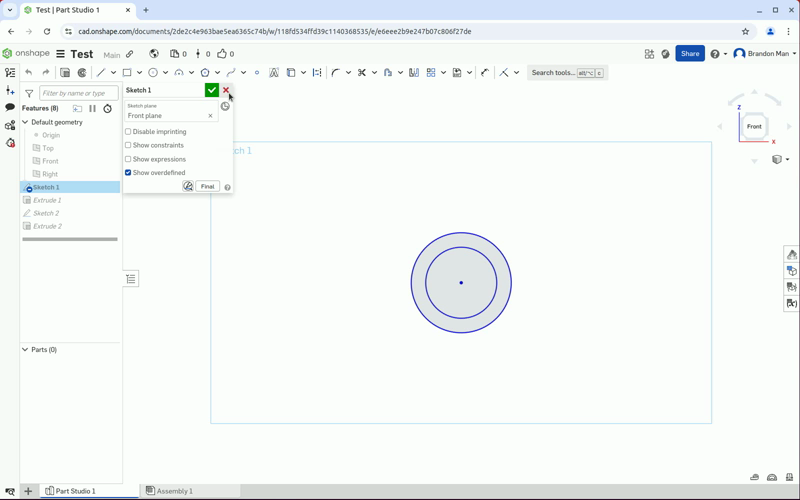
key(shift+s)
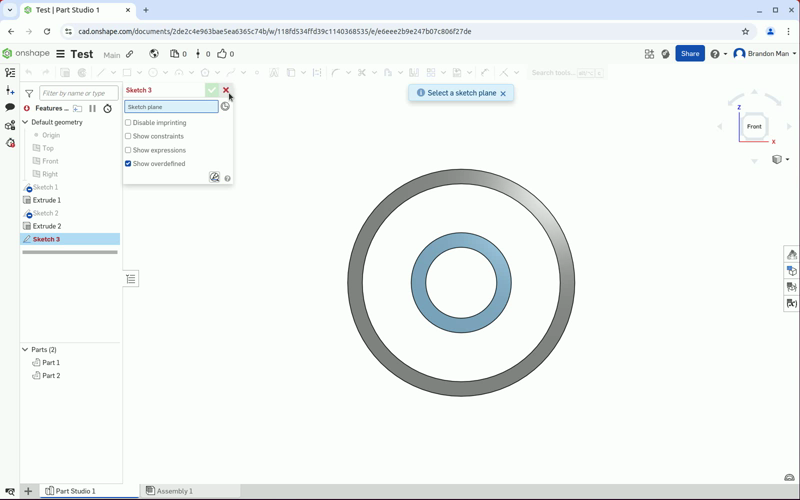
mouse_move(73, 163)
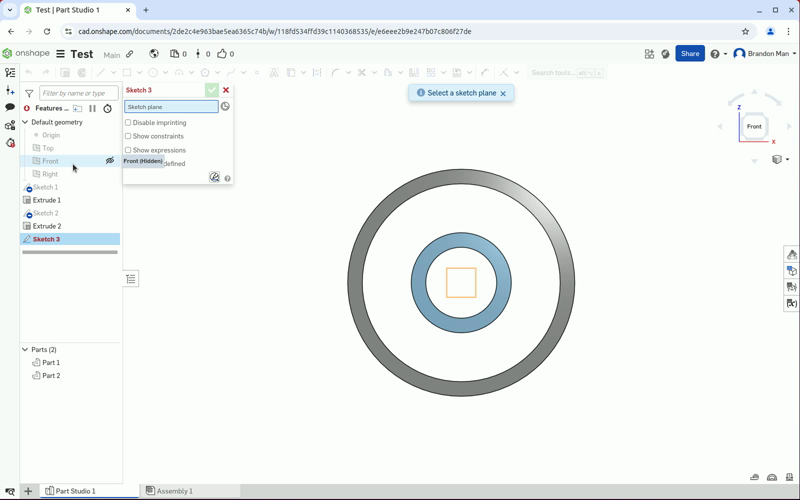
click(73, 163)
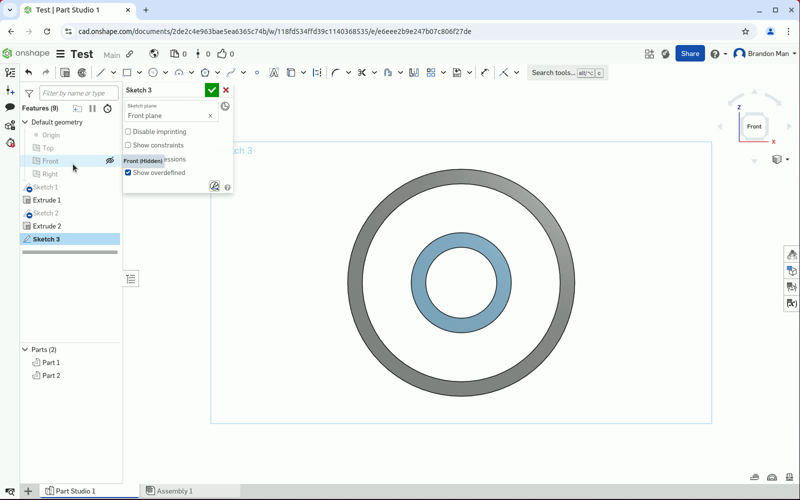
mouse_move(73, 352)
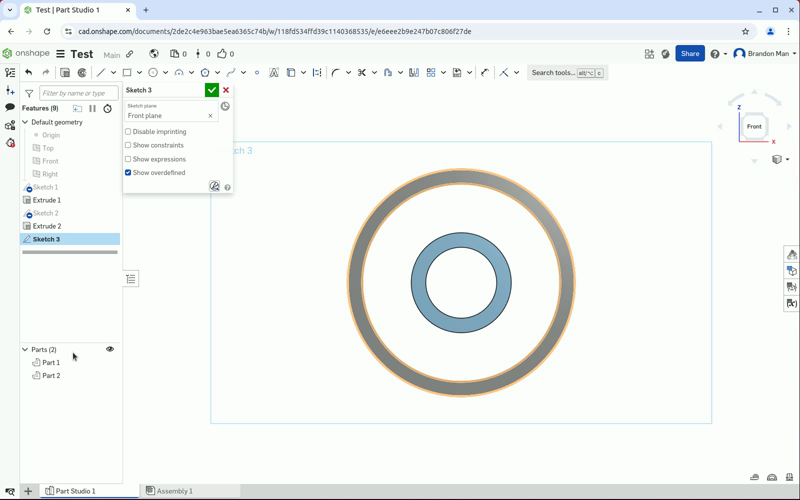
key(y)
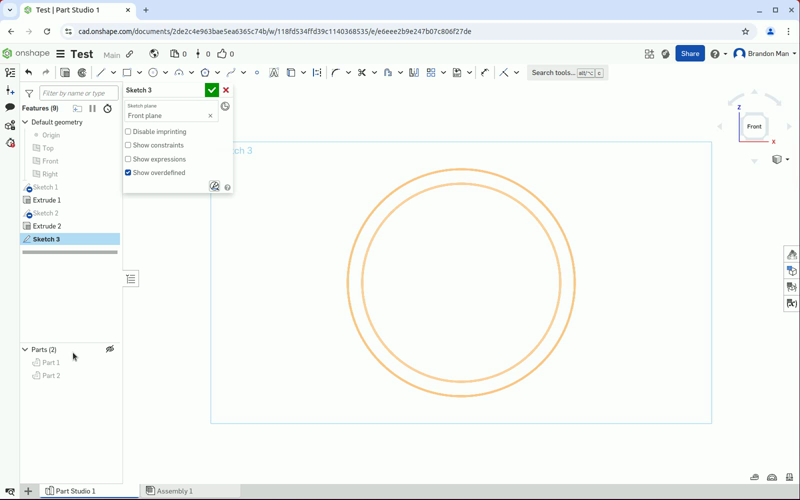
key(c)
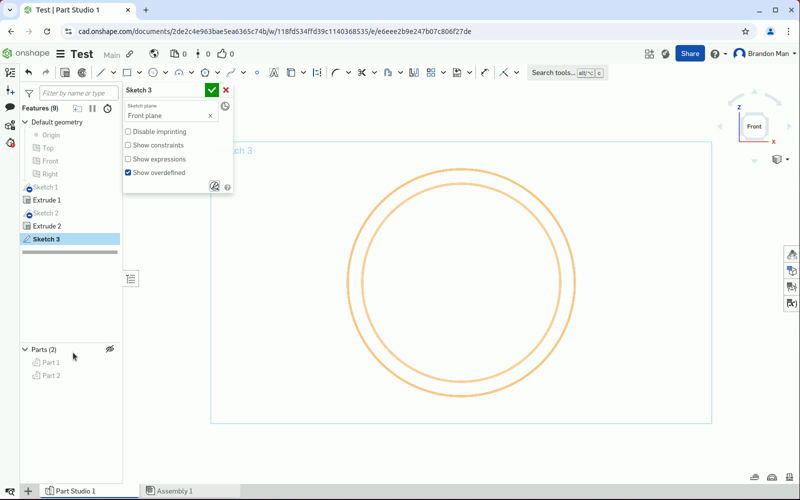
key_down(shift)
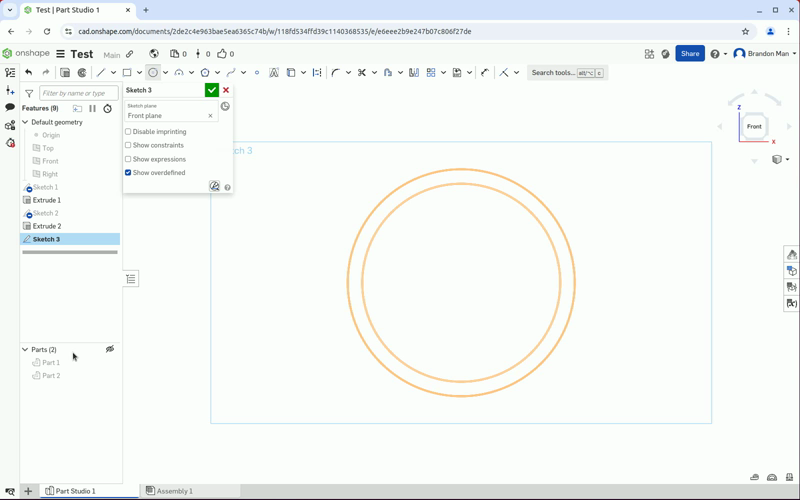
mouse_move(461, 282)
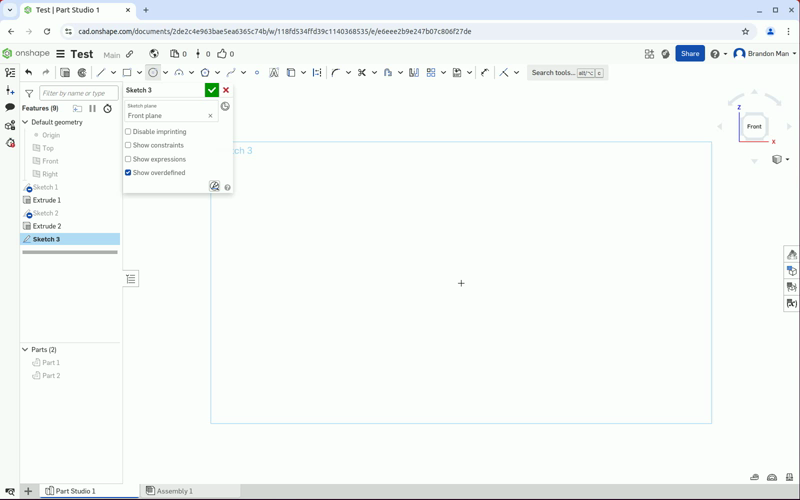
click(461, 282)
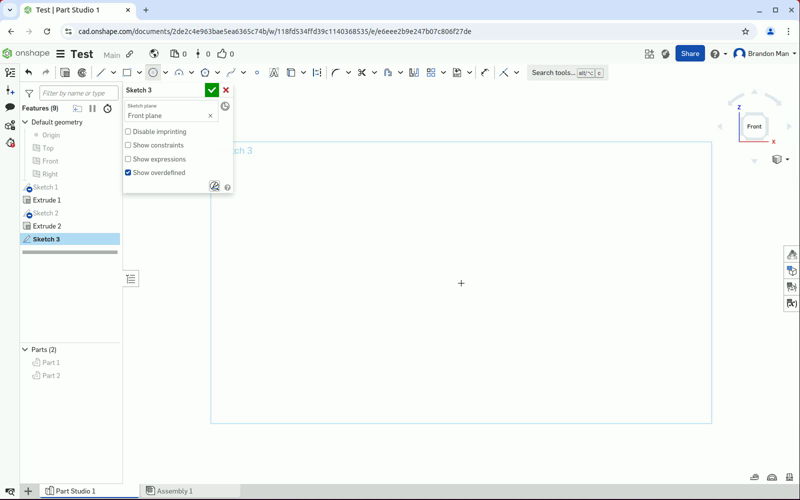
key_up(shift)
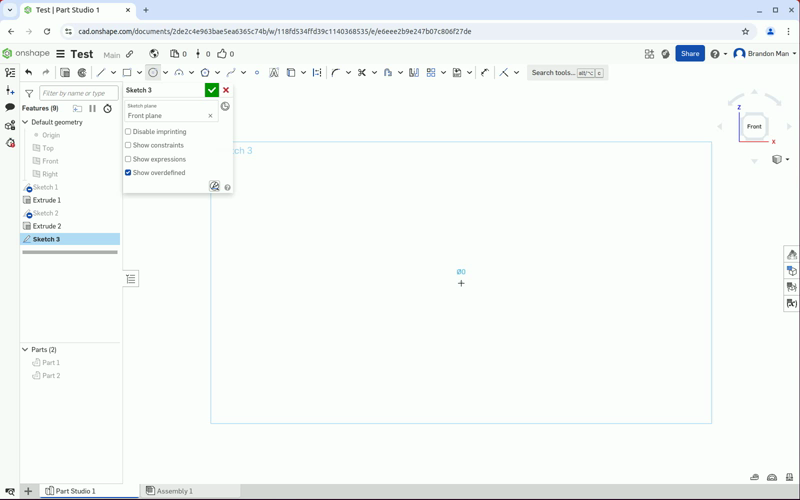
mouse_move(560, 282)
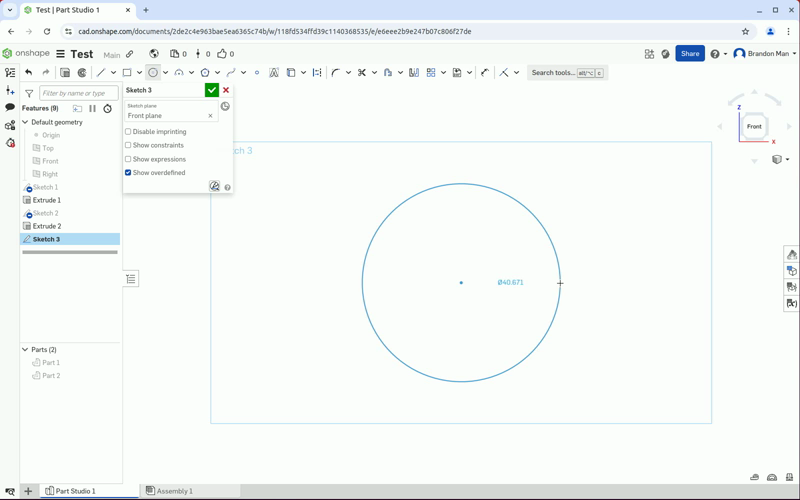
click(560, 282)
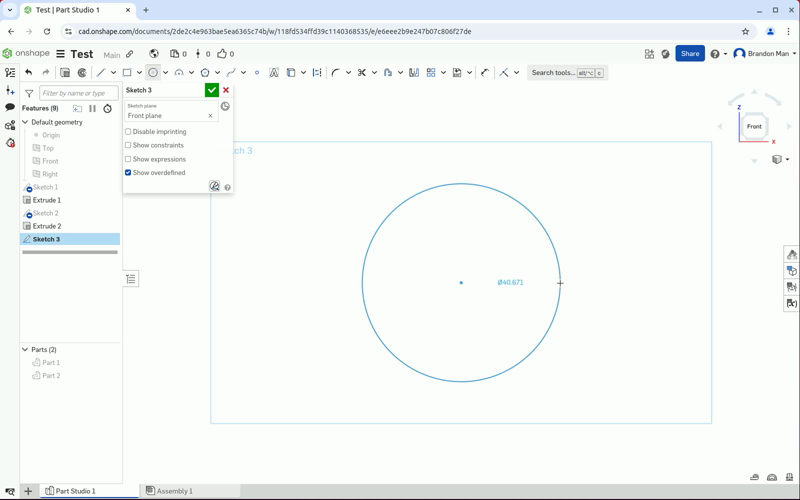
key(esc)
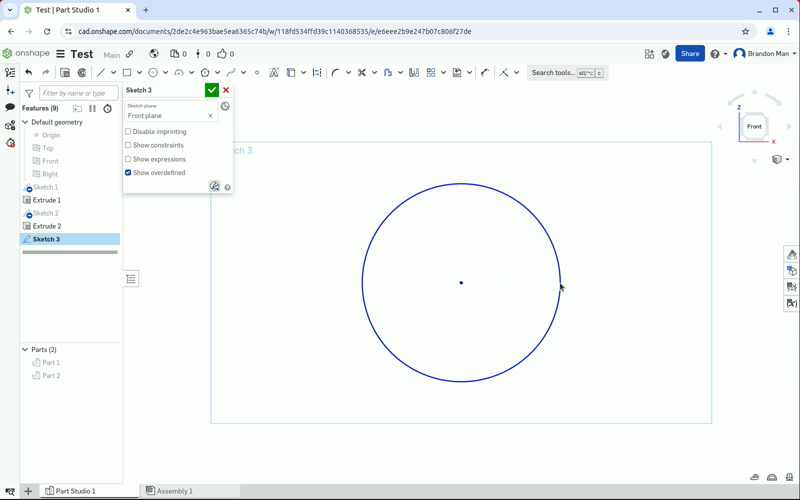
key(c)
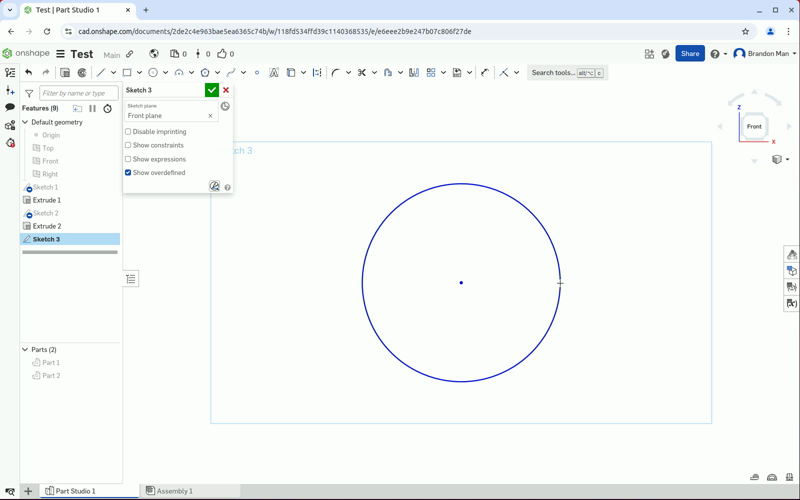
key_down(shift)
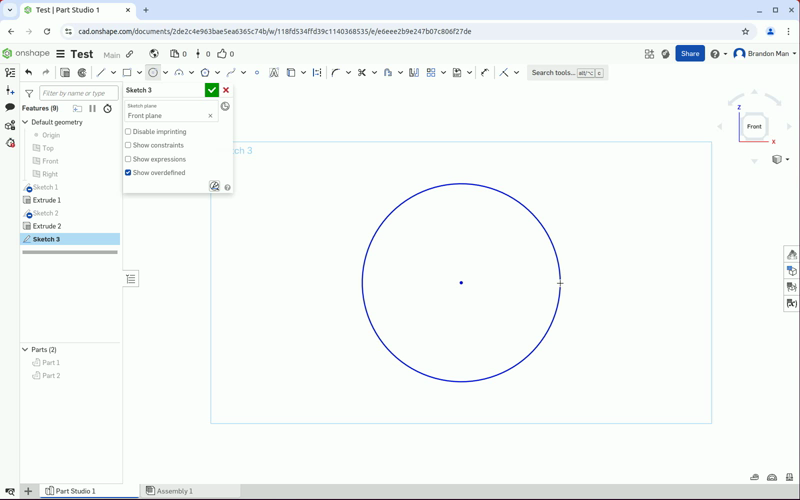
mouse_move(461, 282)
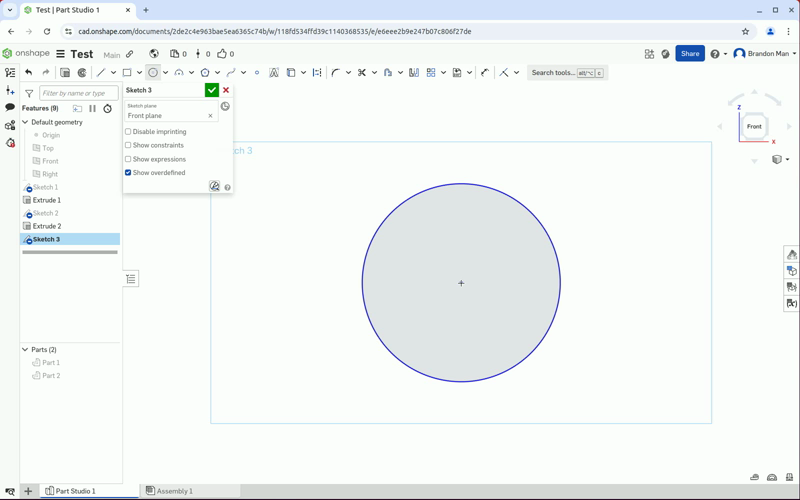
click(461, 282)
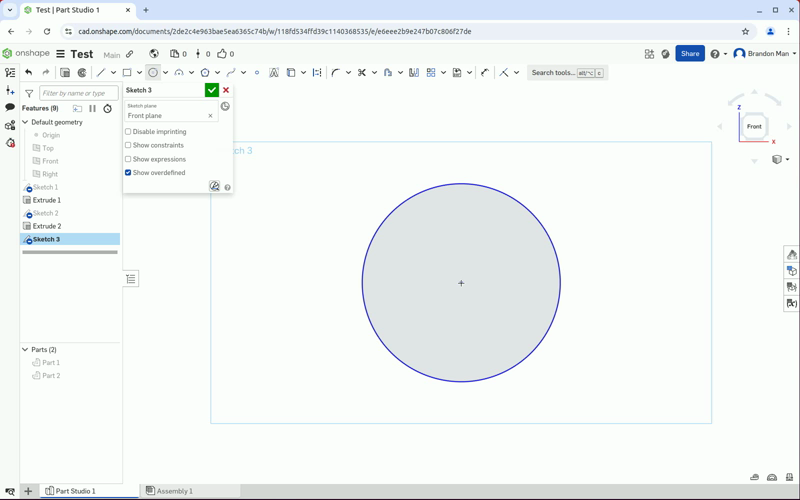
key_up(shift)
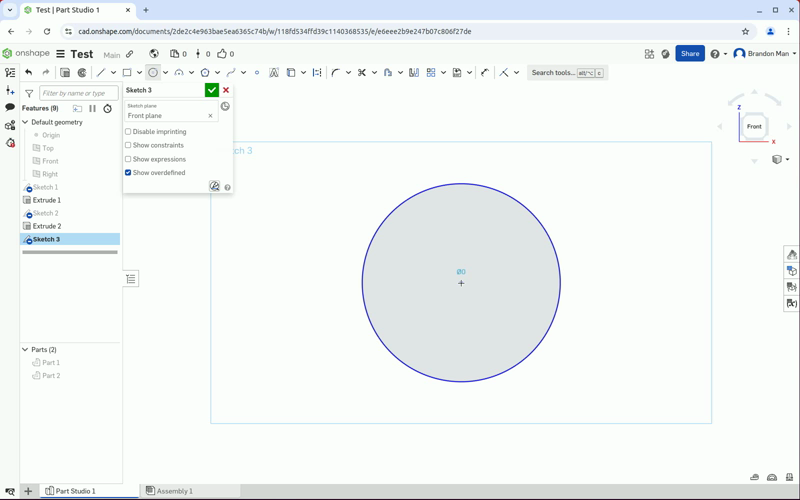
mouse_move(510, 282)
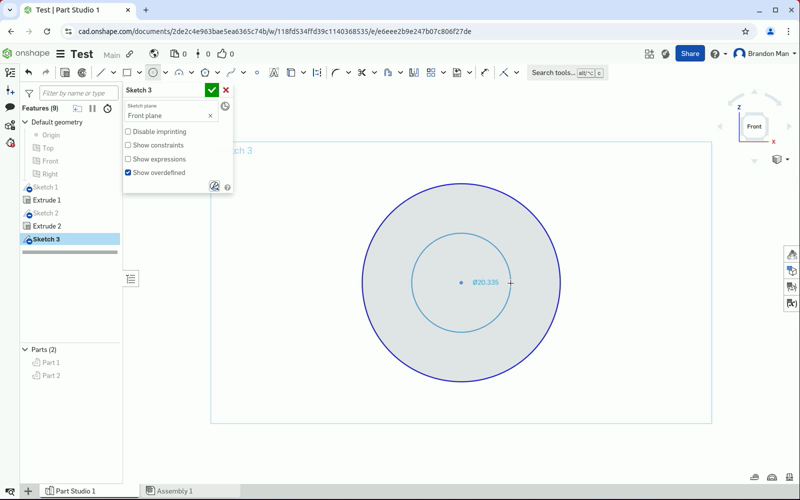
click(510, 282)
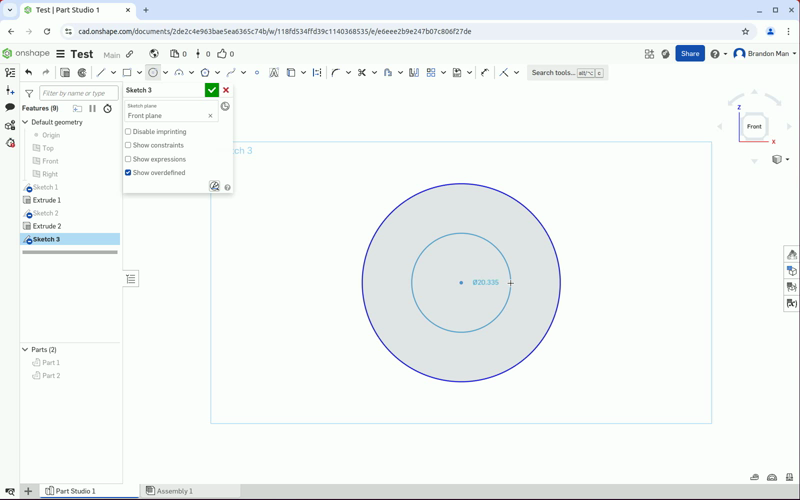
key(esc)
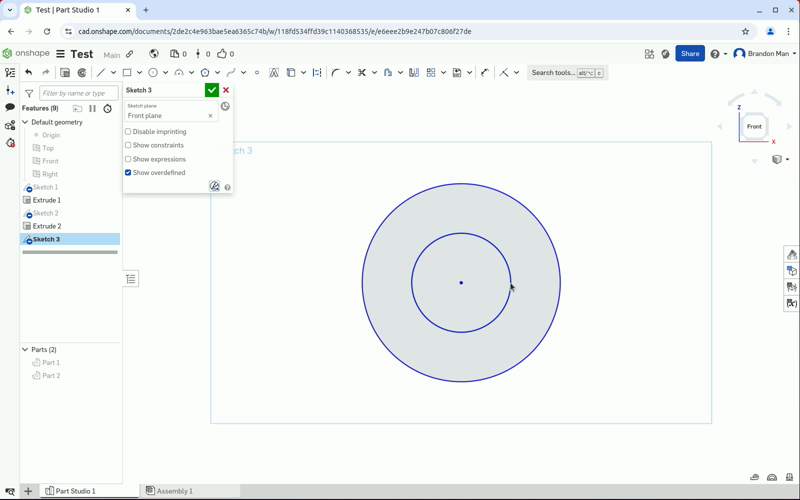
mouse_move(488, 344)
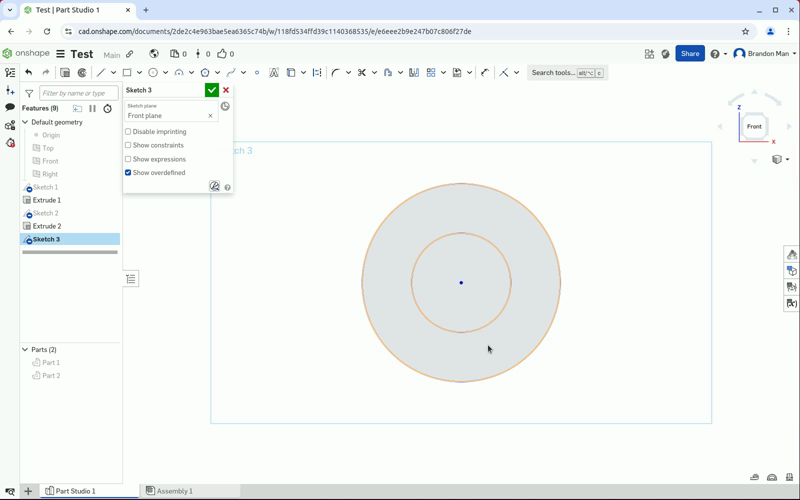
click(488, 344)
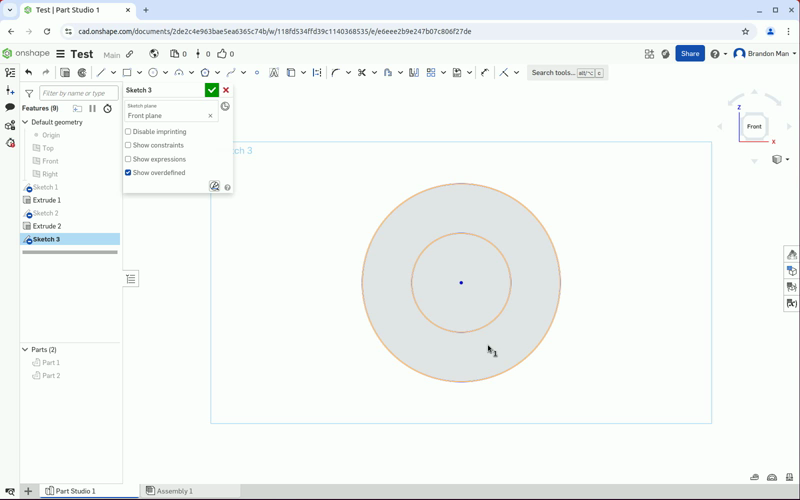
mouse_move(73, 352)
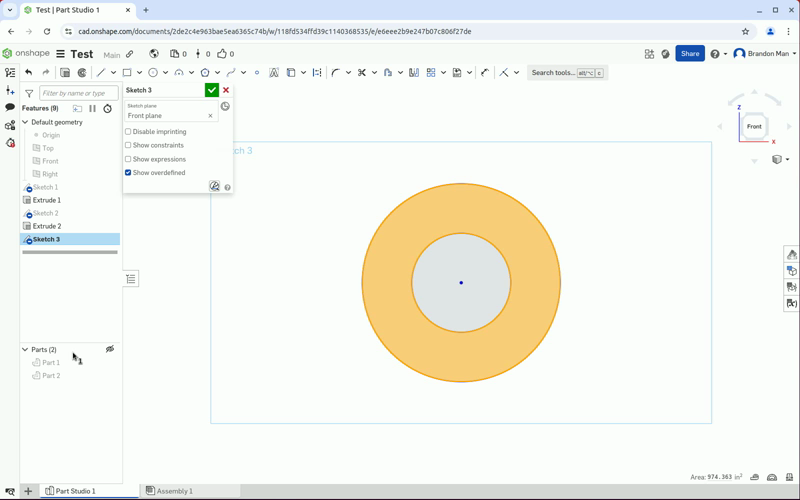
key(shift+y)
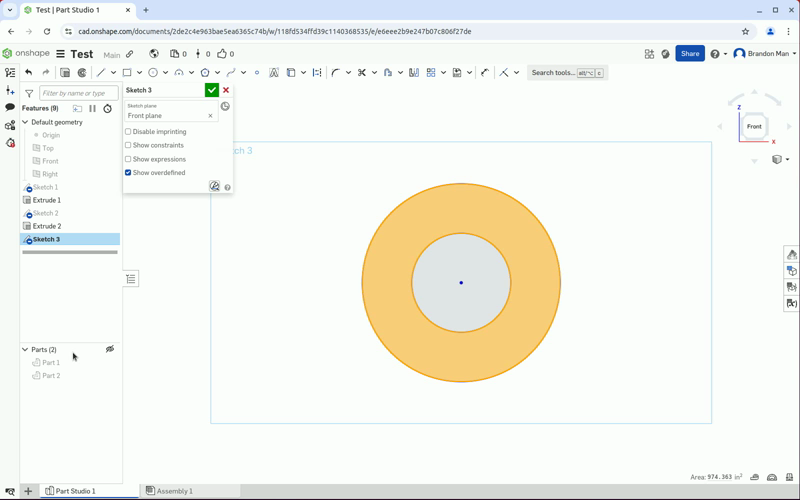
key(shift+e)
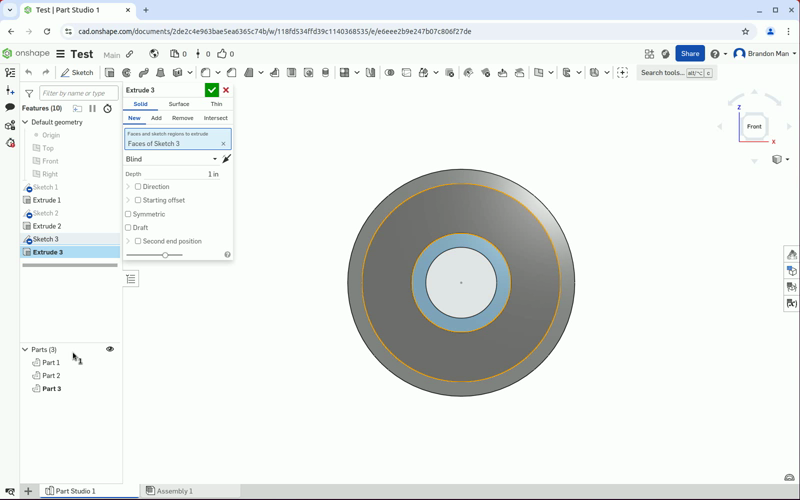
mouse_move(143, 106)
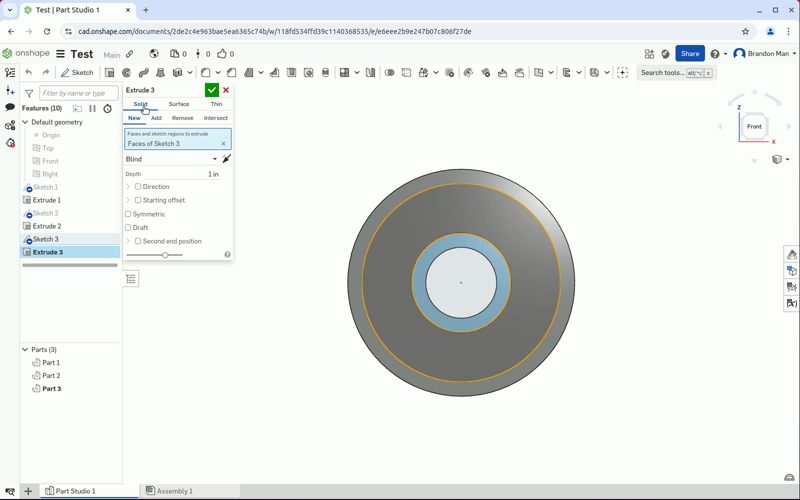
click(143, 106)
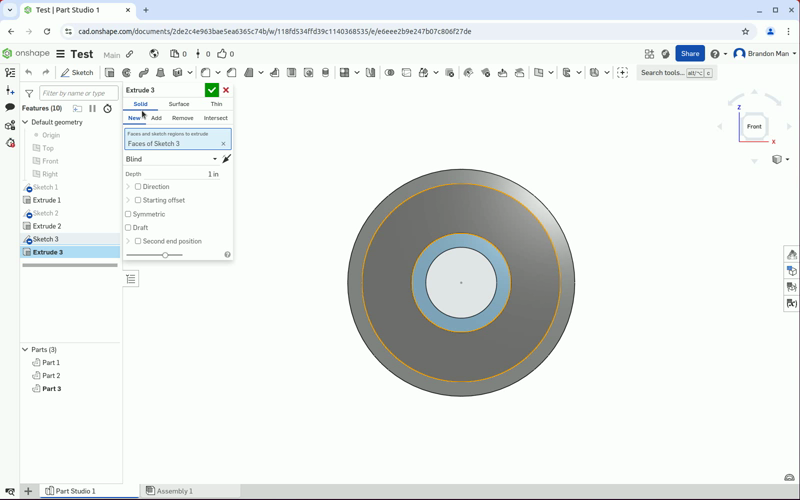
mouse_move(137, 120)
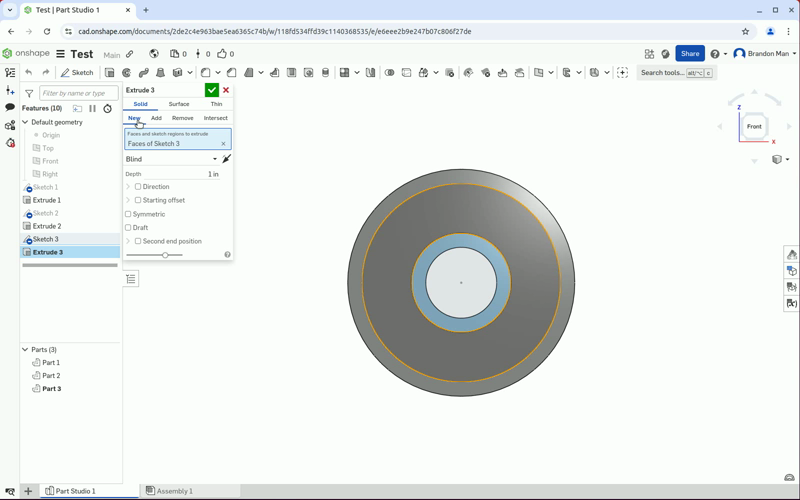
click(137, 120)
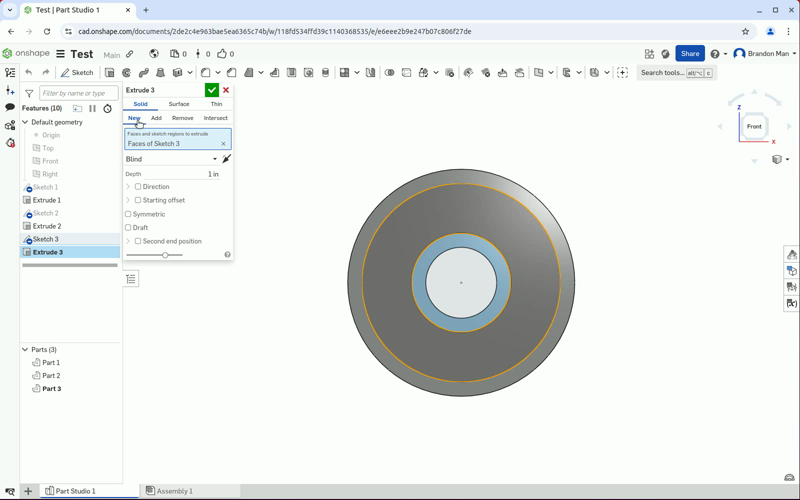
key(tab, 4)
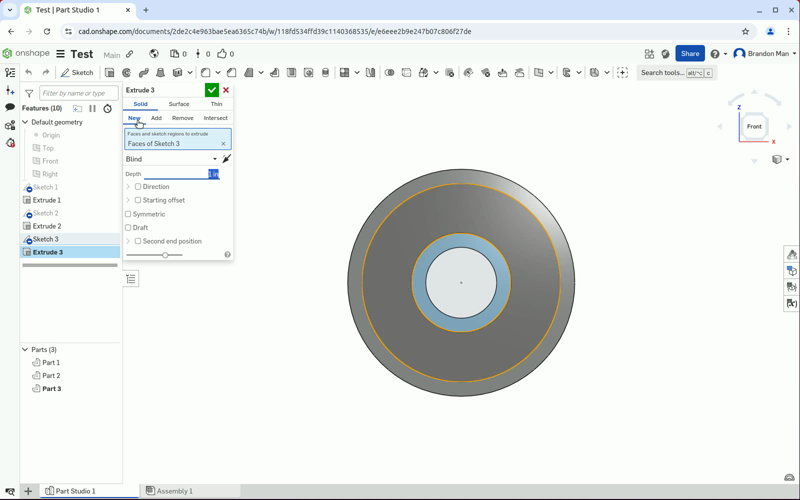
text(11.554)
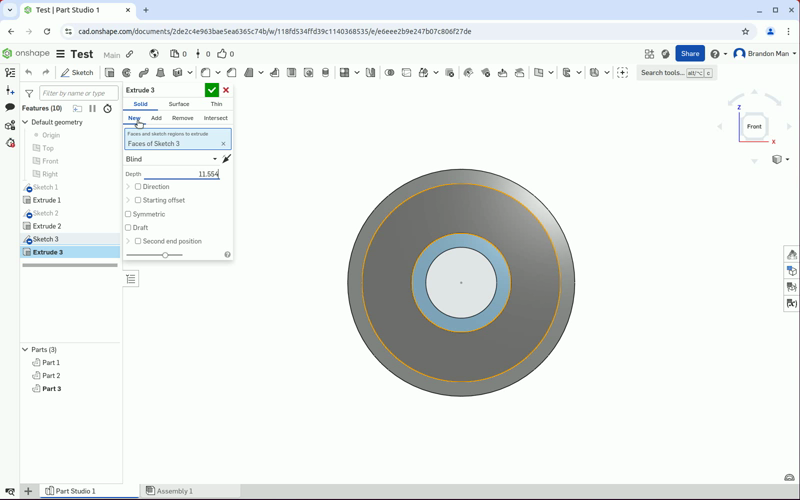
key(tab, 3)
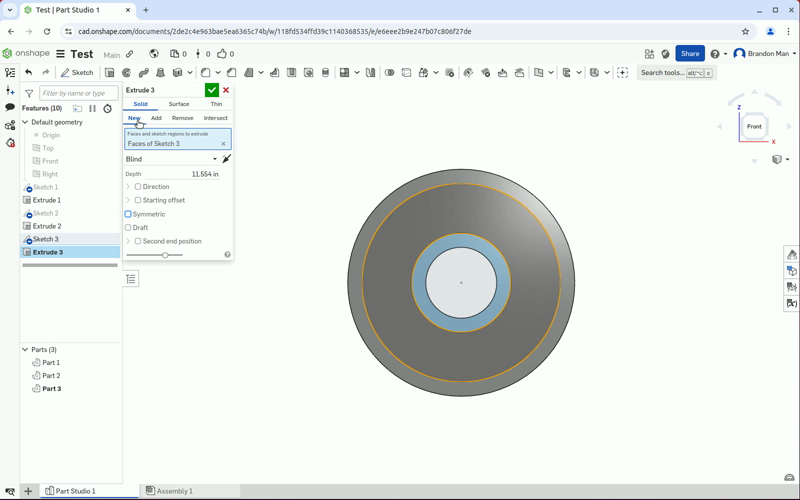
key(space)
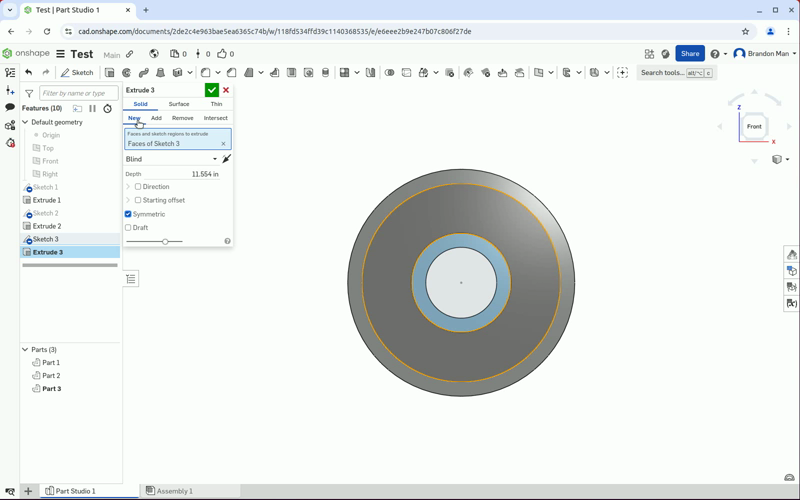
key(enter)
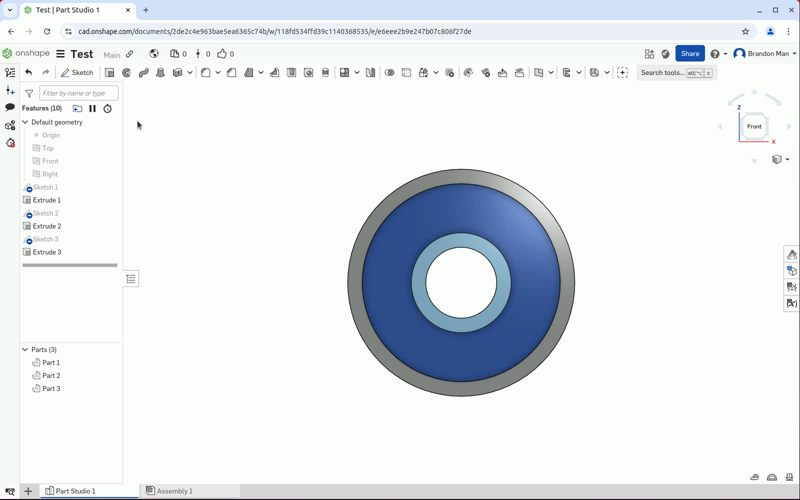
key(shift+h)
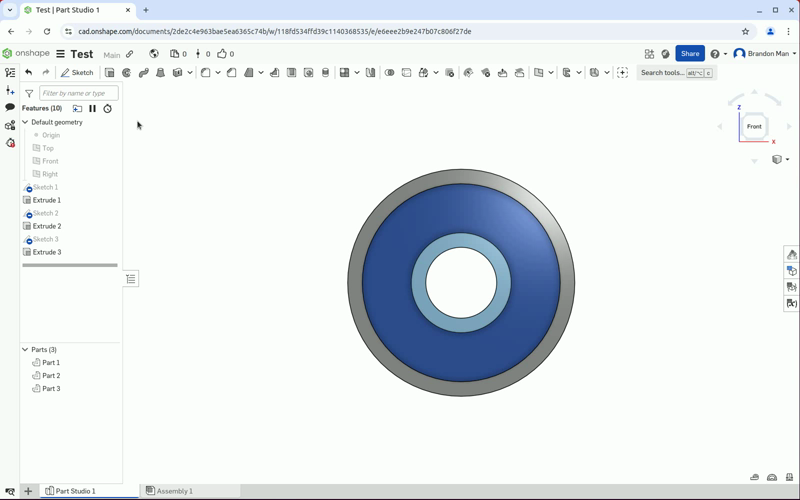
key(shift+h)
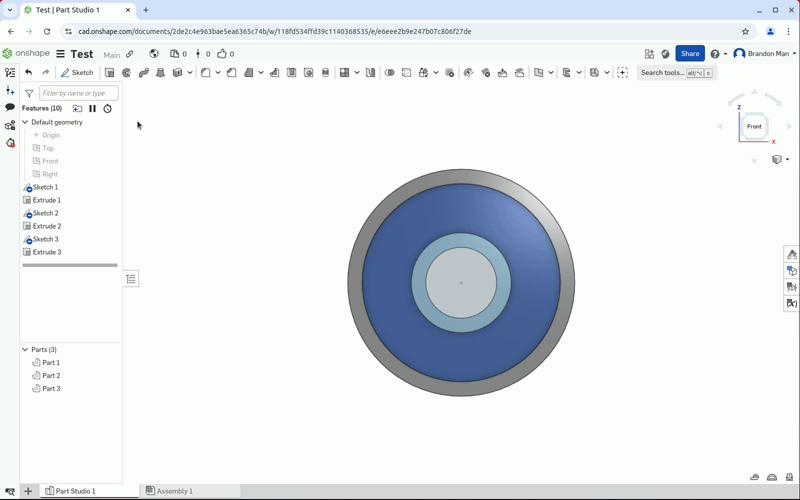
key(shift+7)
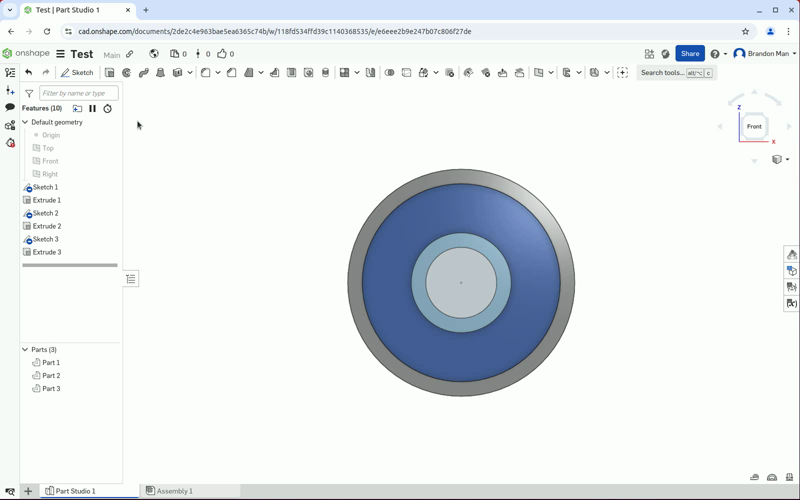
key(left, 2)
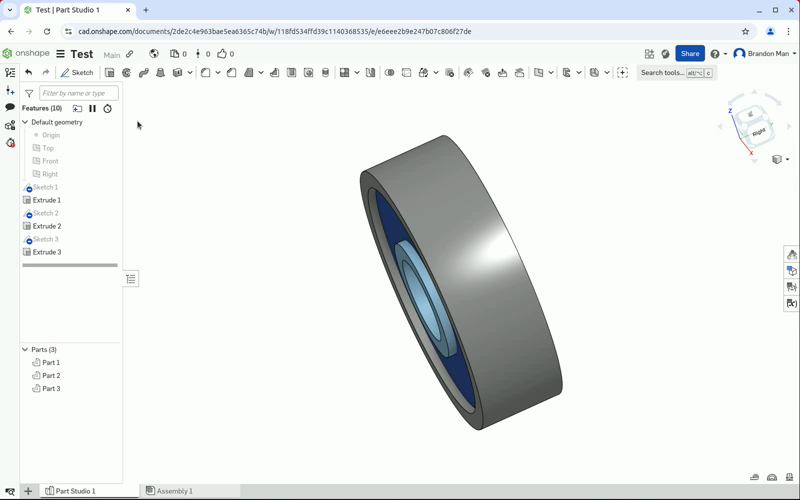
key(down, 2)
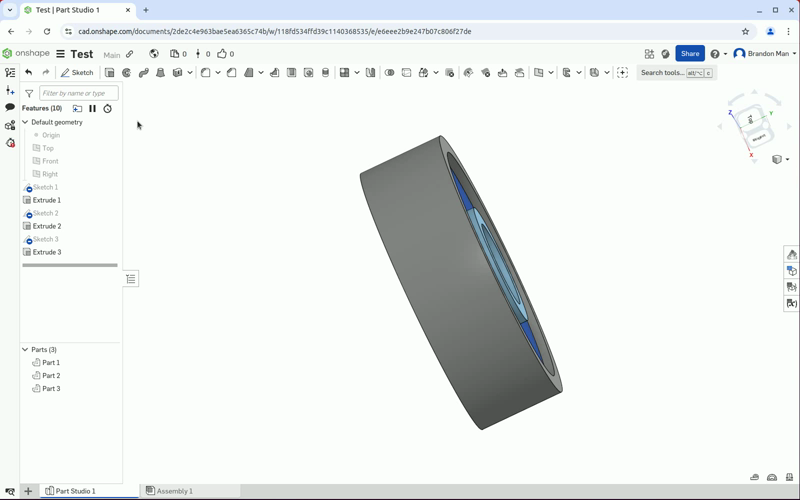
key(up, 2)
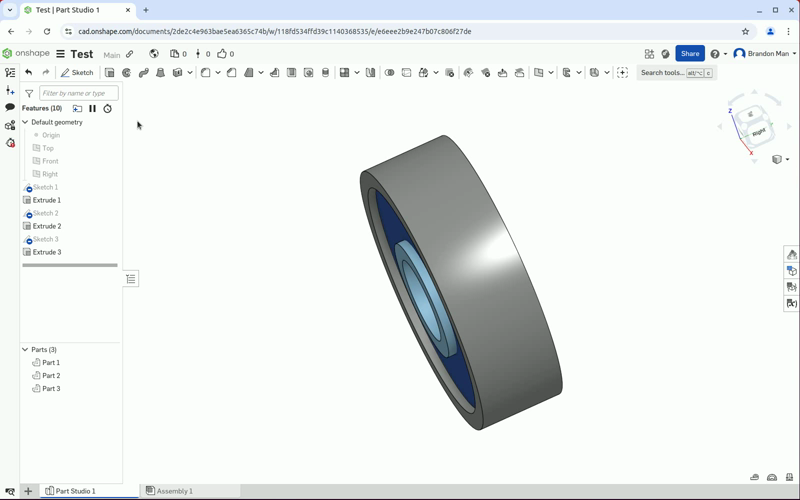
key(right, 2)
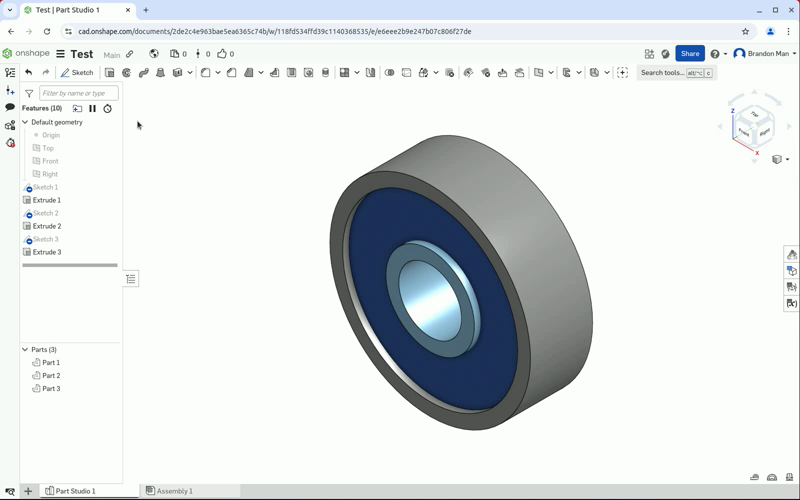
mouse_move(73, 189)
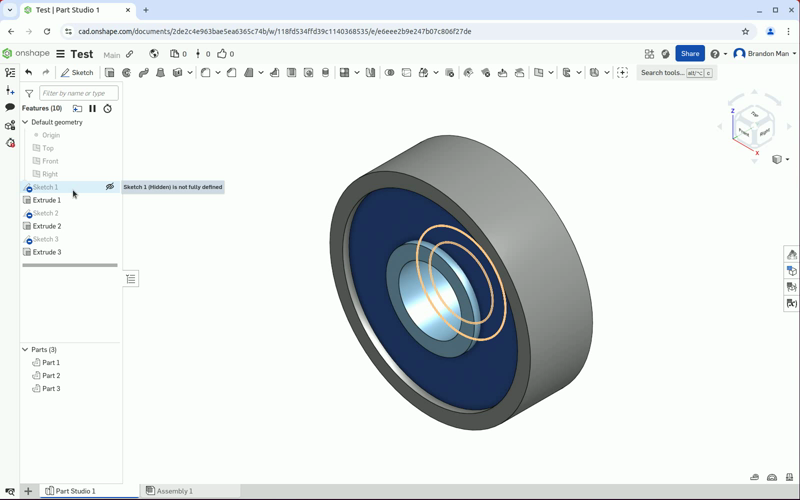
click(73, 189)